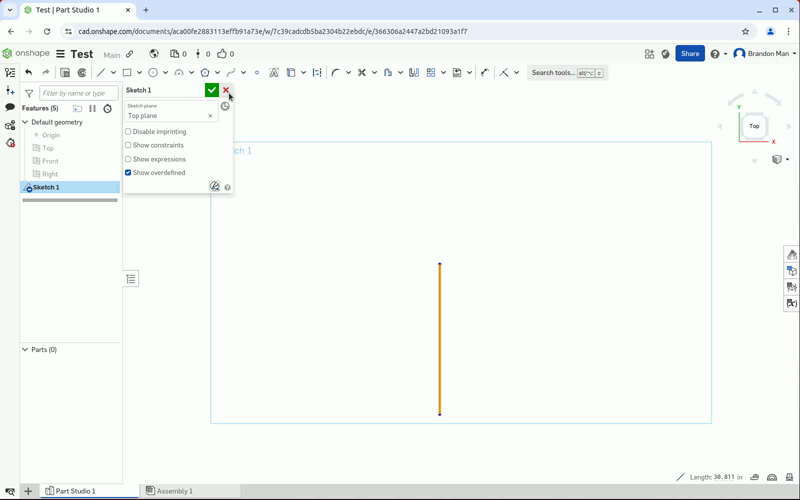
key(shift+h)
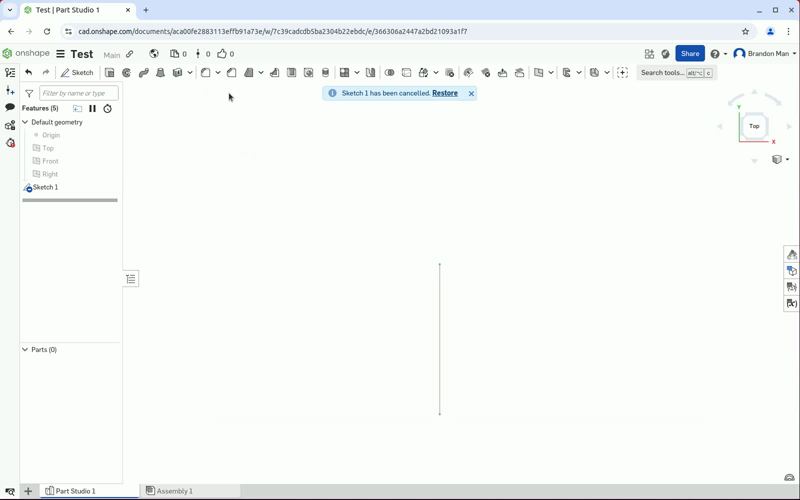
key(shift+s)
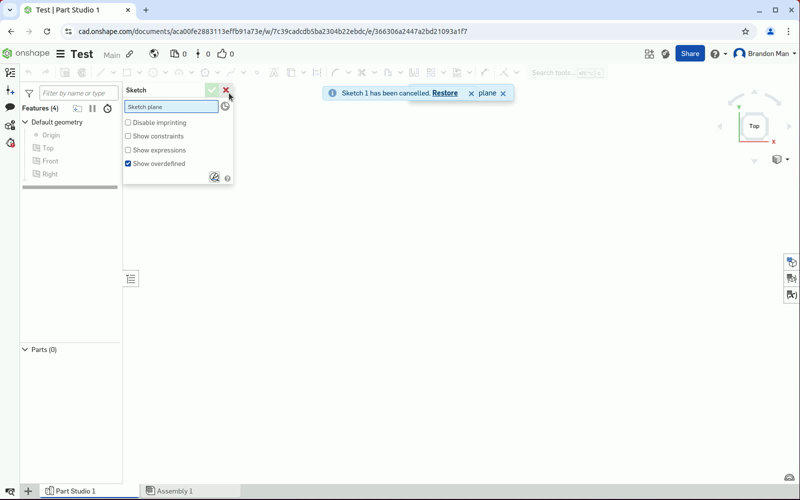
mouse_move(73, 150)
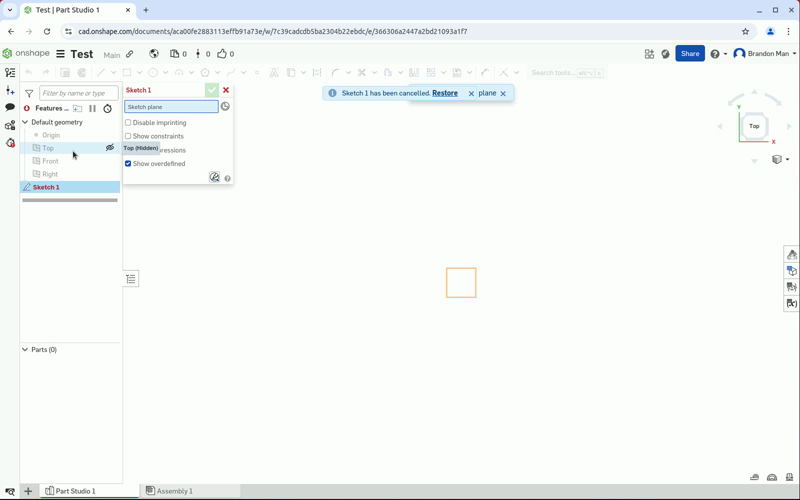
click(73, 150)
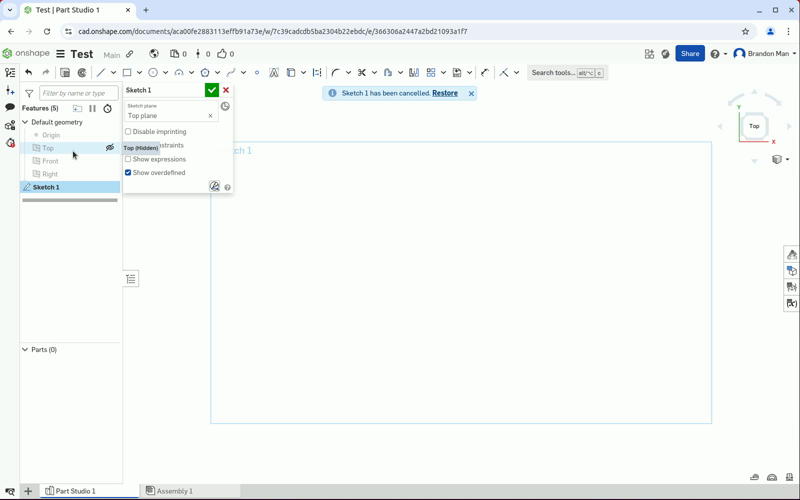
mouse_move(73, 352)
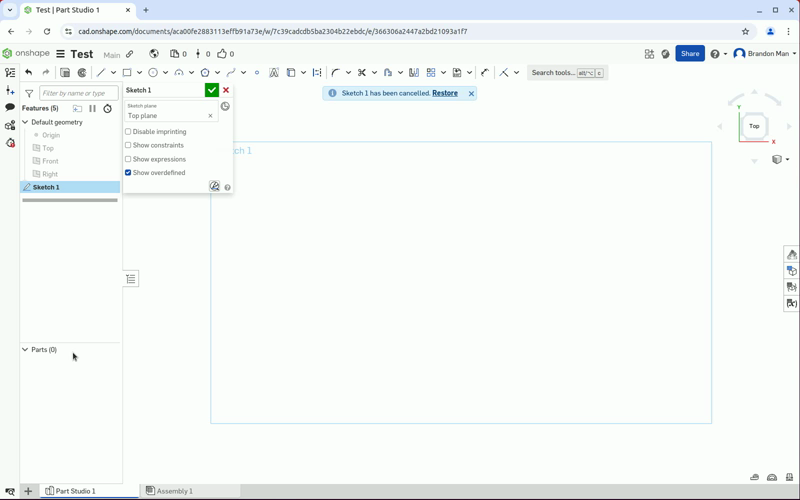
key(y)
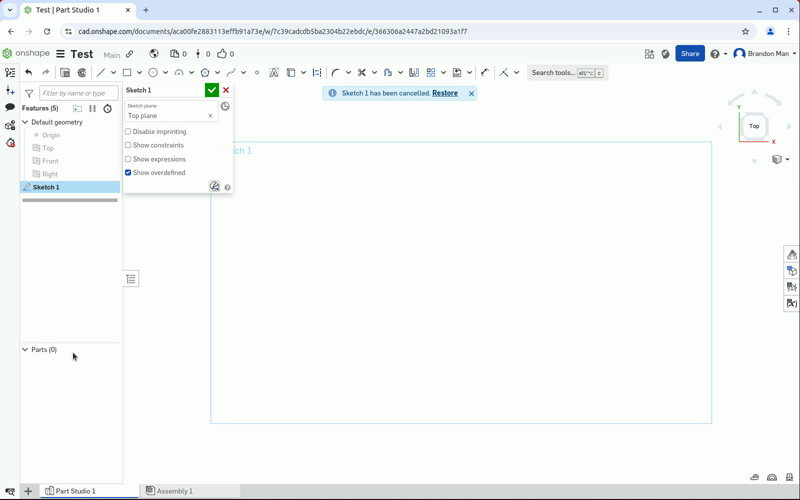
key(l)
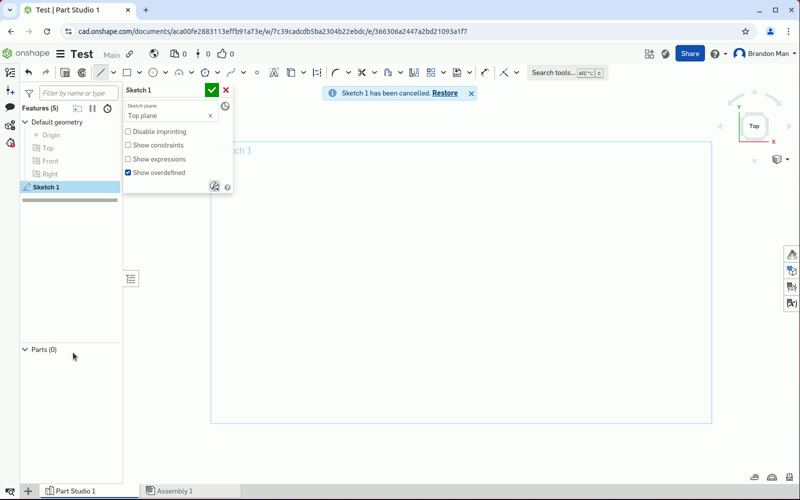
key_down(shift)
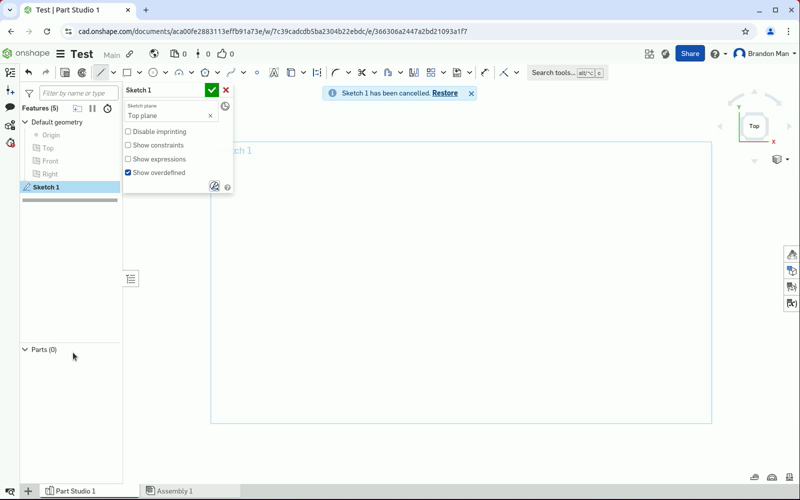
mouse_move(348, 395)
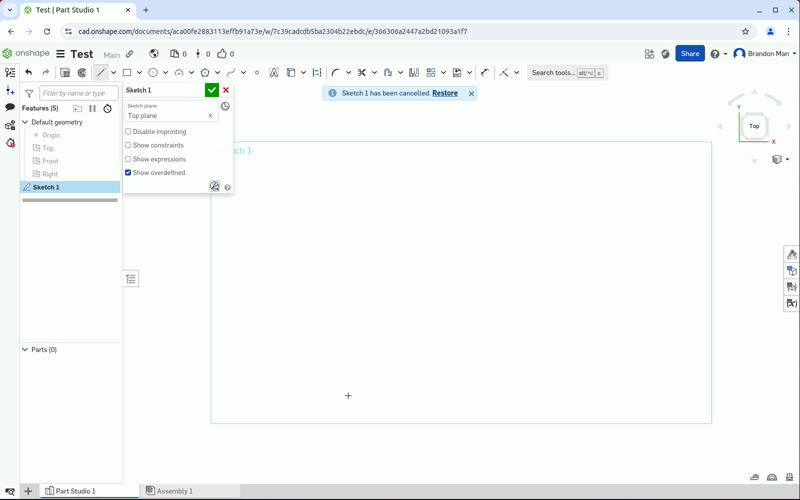
click(348, 395)
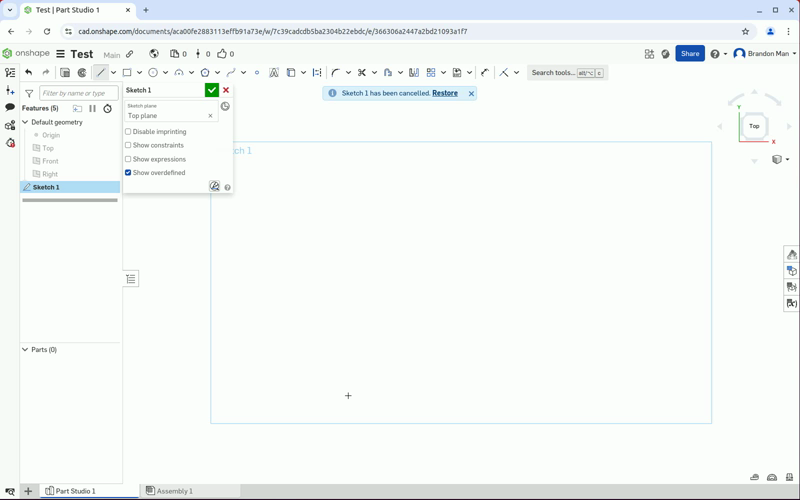
key_up(shift)
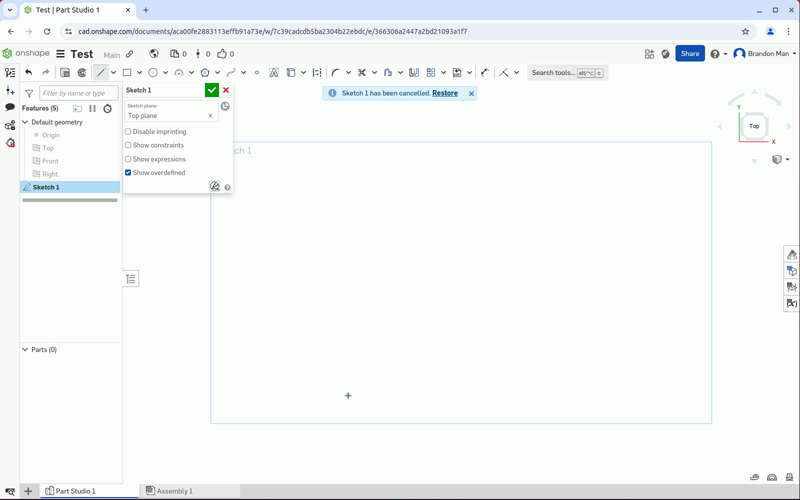
key_down(shift)
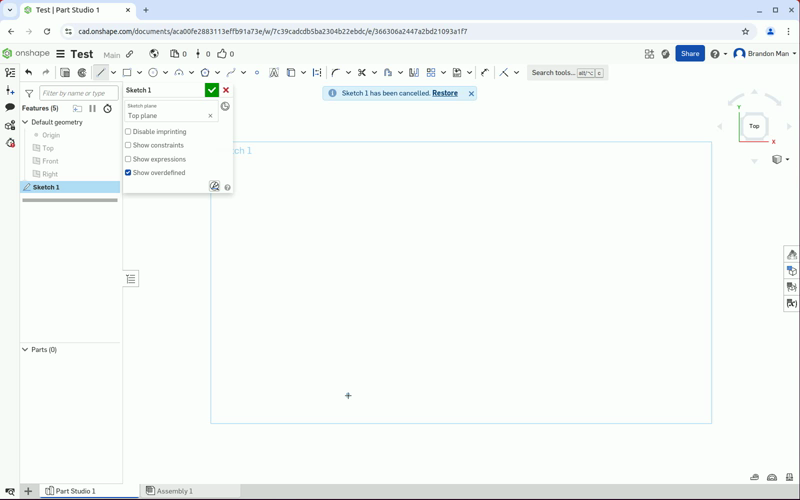
mouse_move(572, 395)
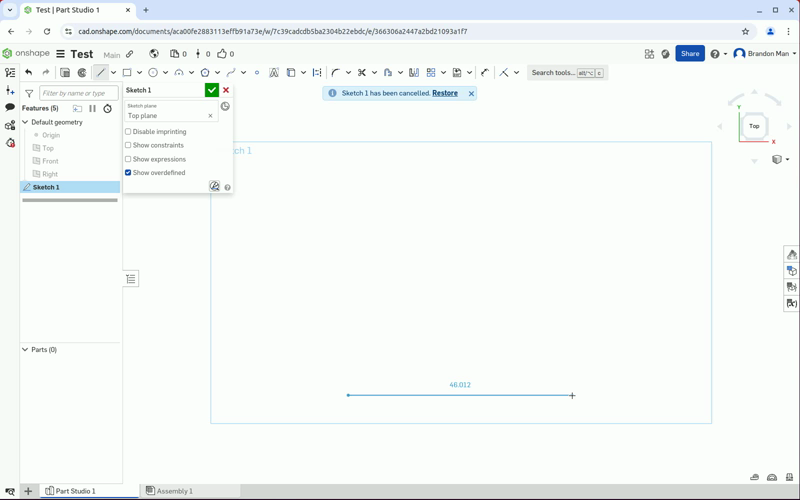
click(572, 395)
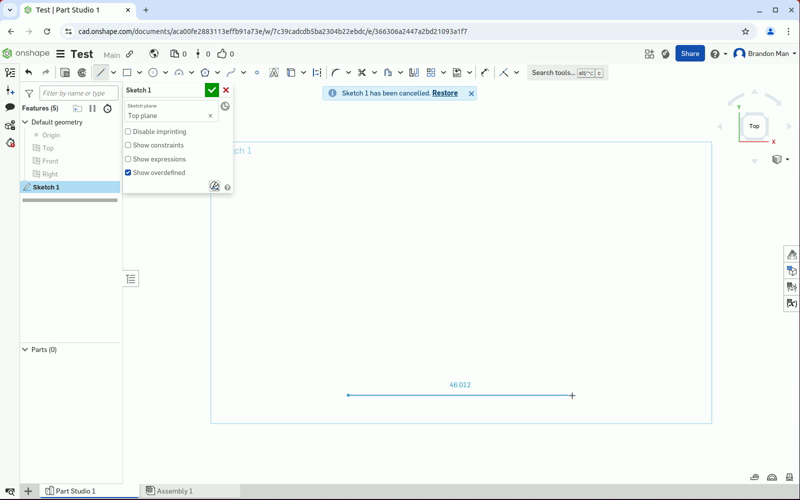
key_up(shift)
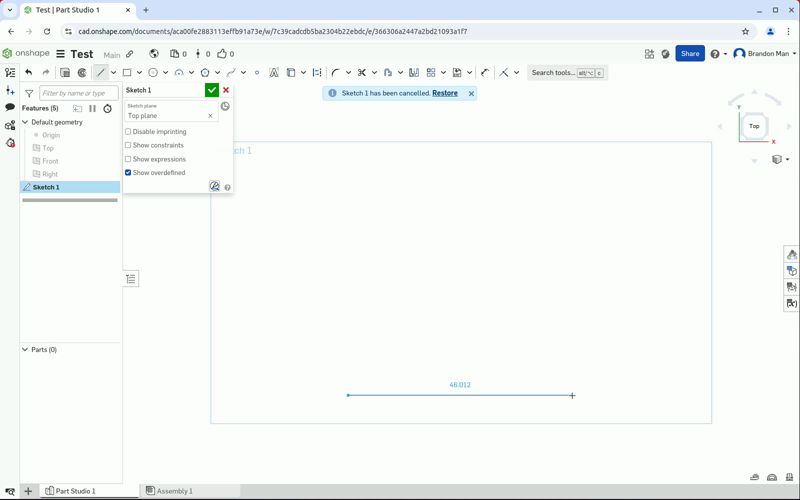
key_down(shift)
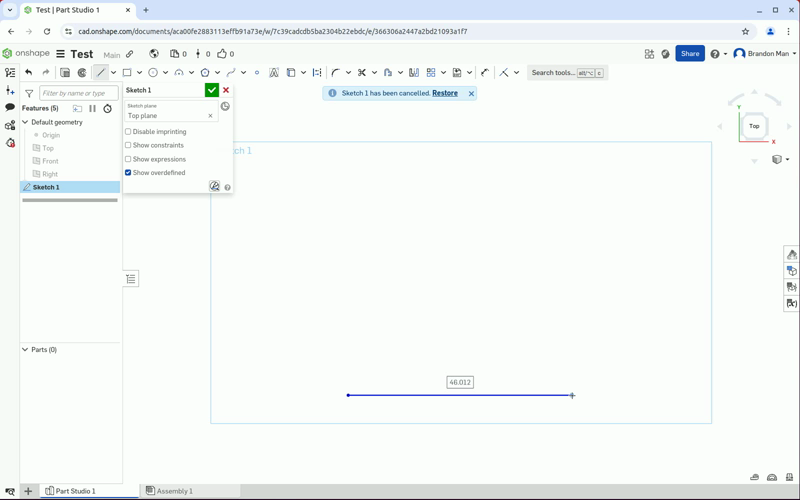
mouse_move(572, 171)
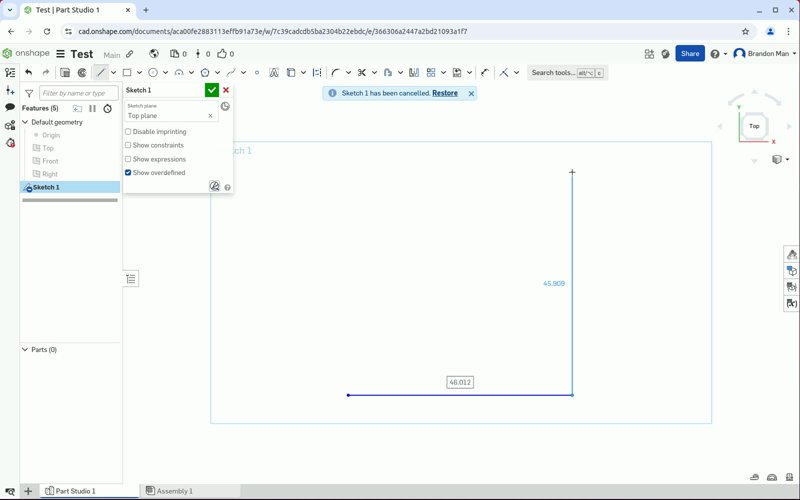
click(572, 171)
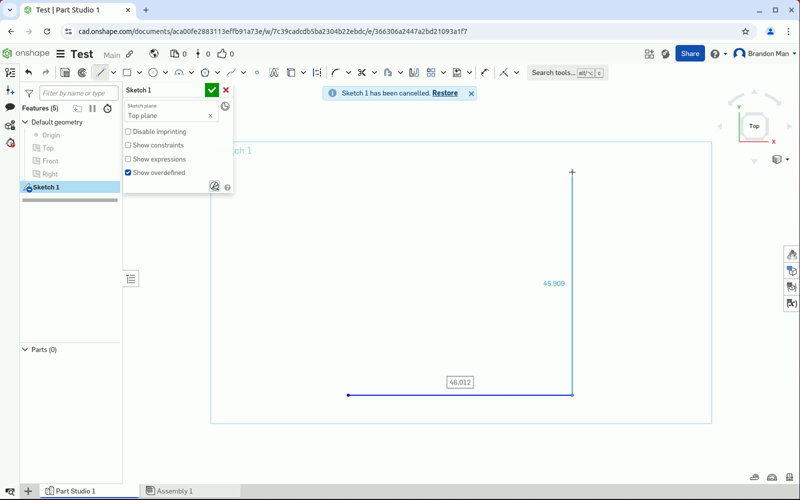
key_up(shift)
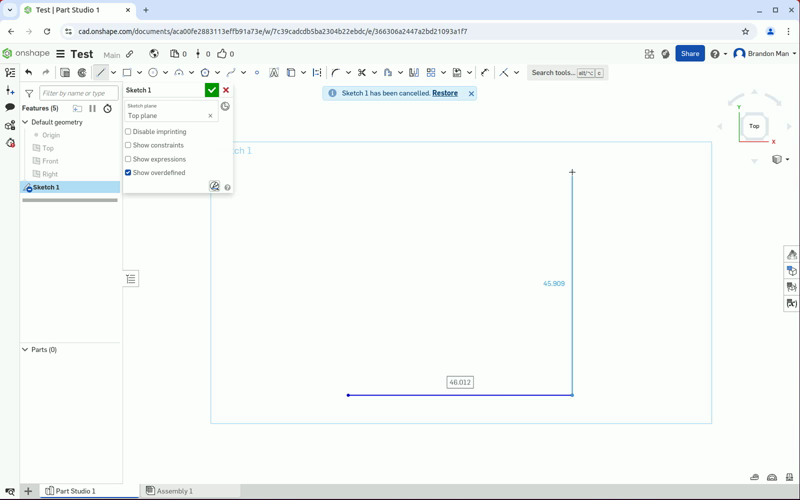
key_down(shift)
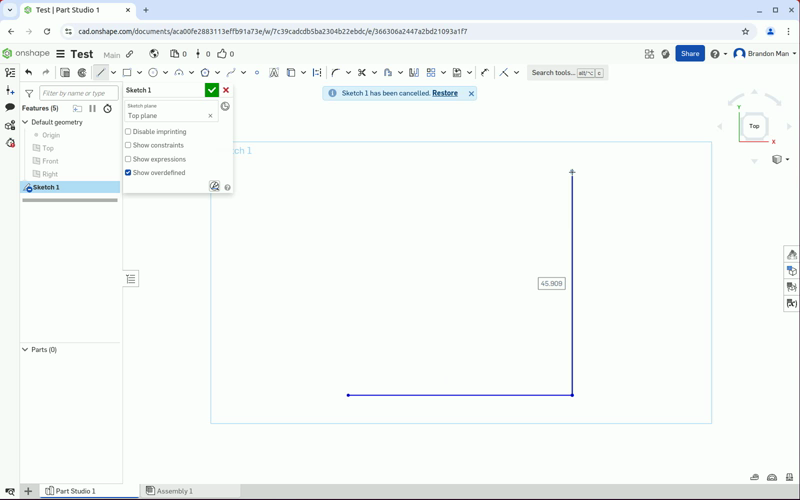
mouse_move(348, 171)
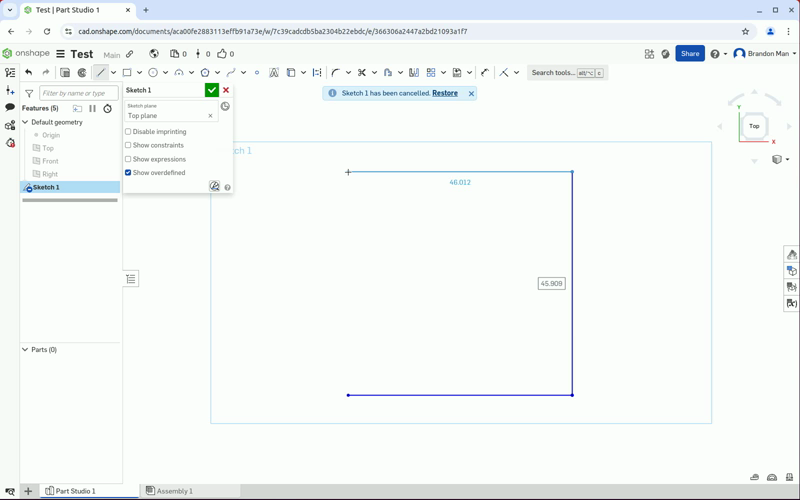
click(348, 171)
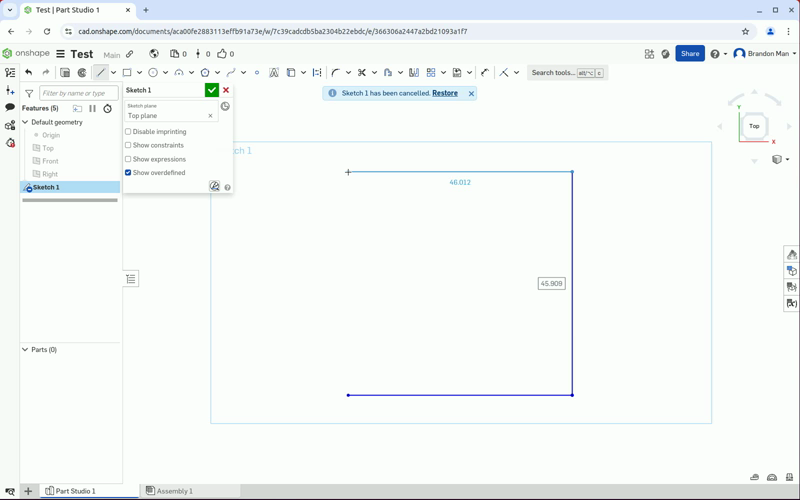
key_up(shift)
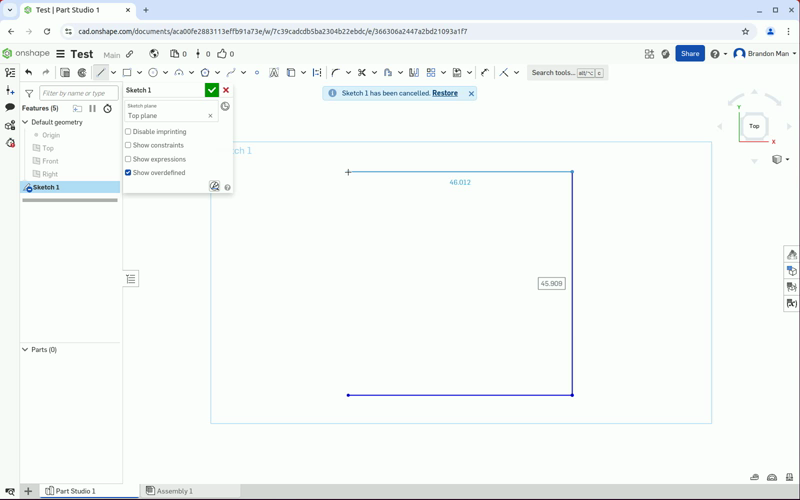
key_down(shift)
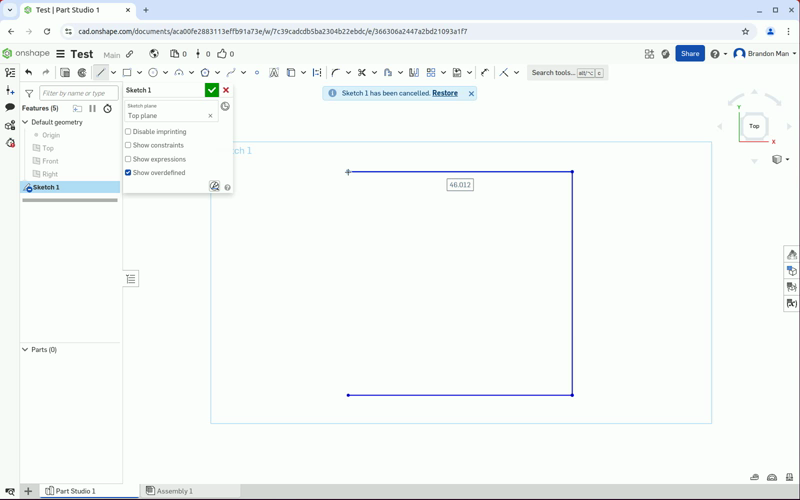
mouse_move(348, 395)
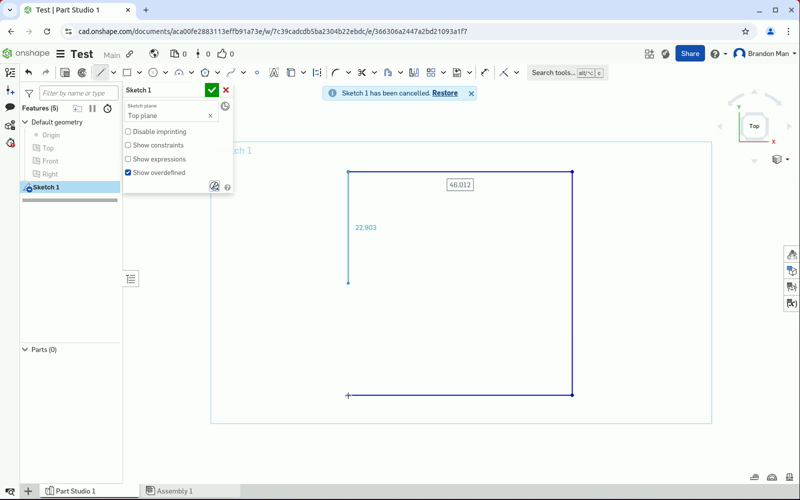
key_up(shift)
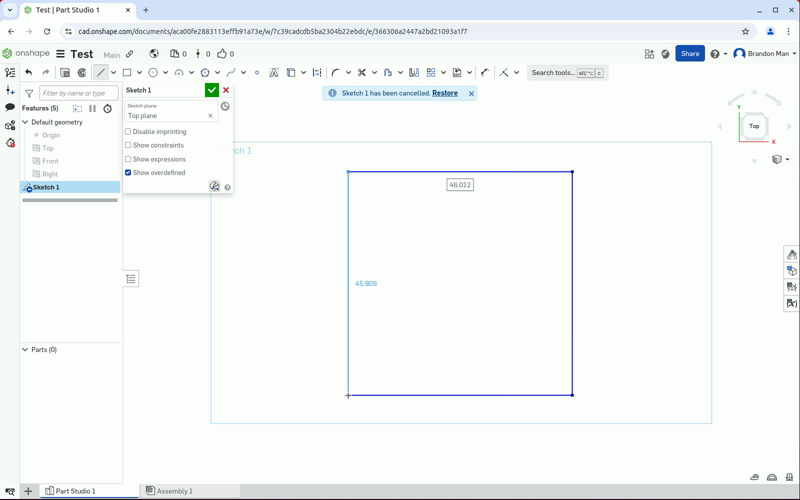
click(348, 395)
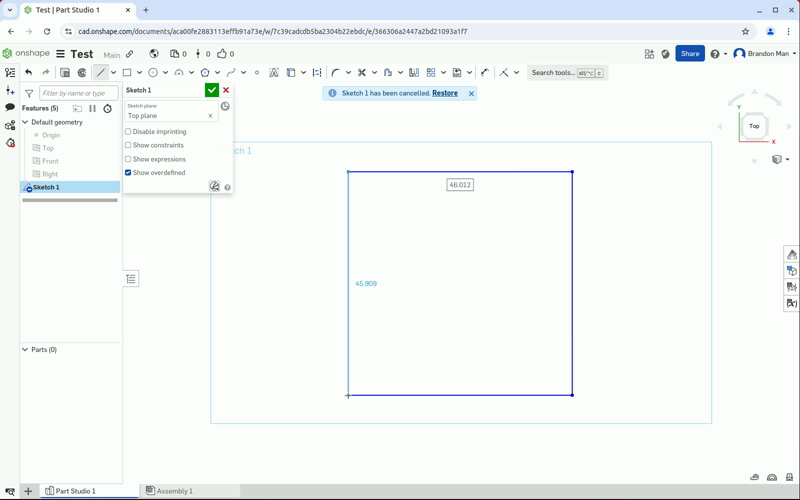
key(esc)
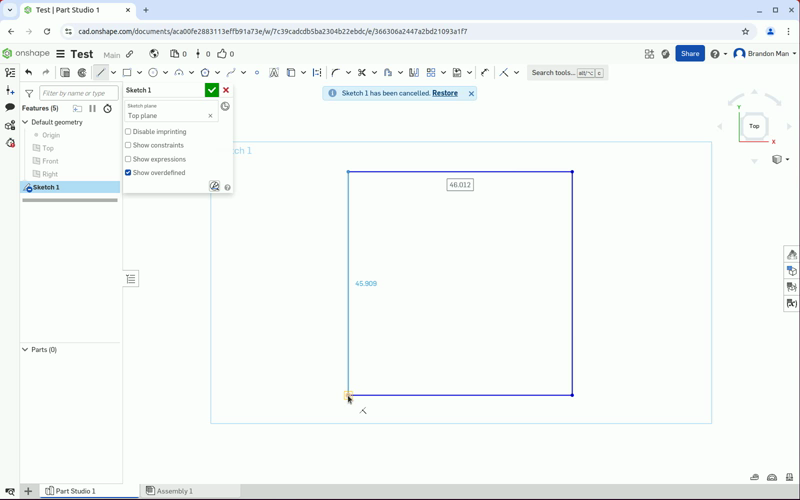
mouse_move(397, 316)
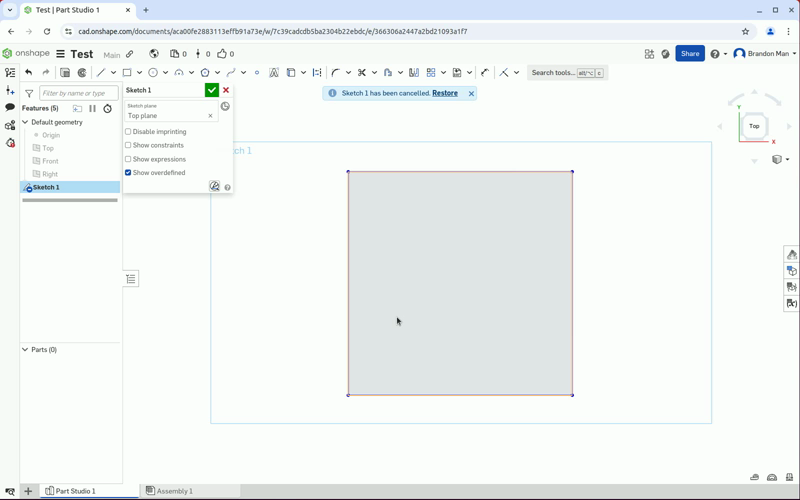
click(397, 316)
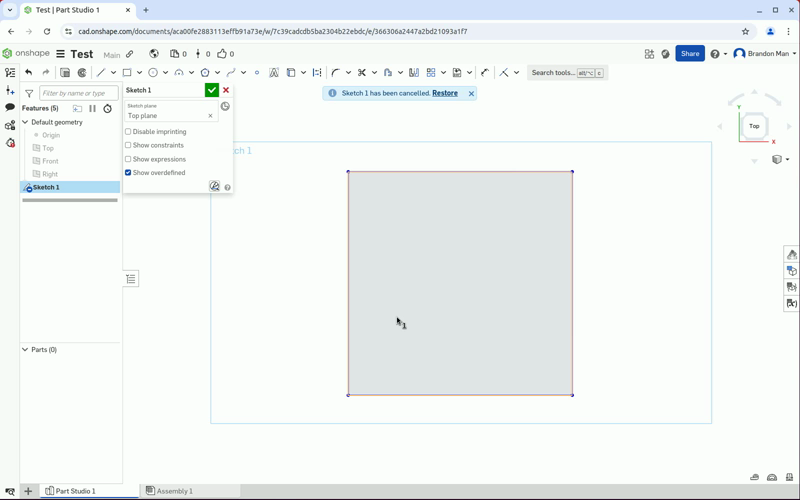
mouse_move(73, 352)
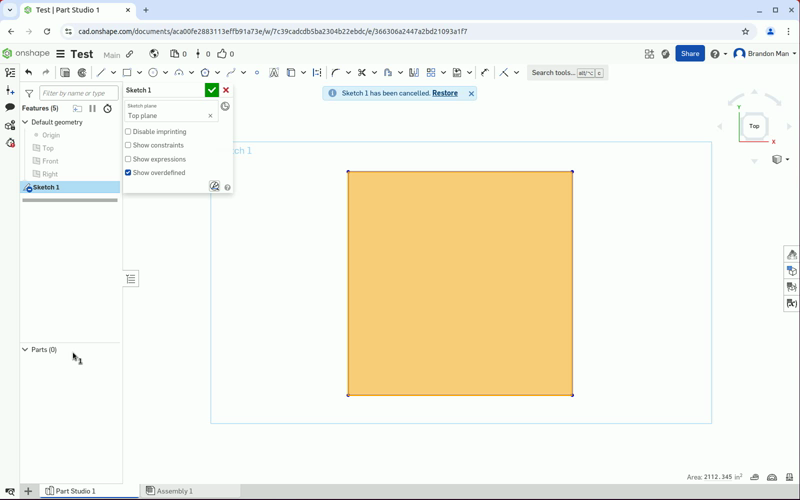
key(shift+y)
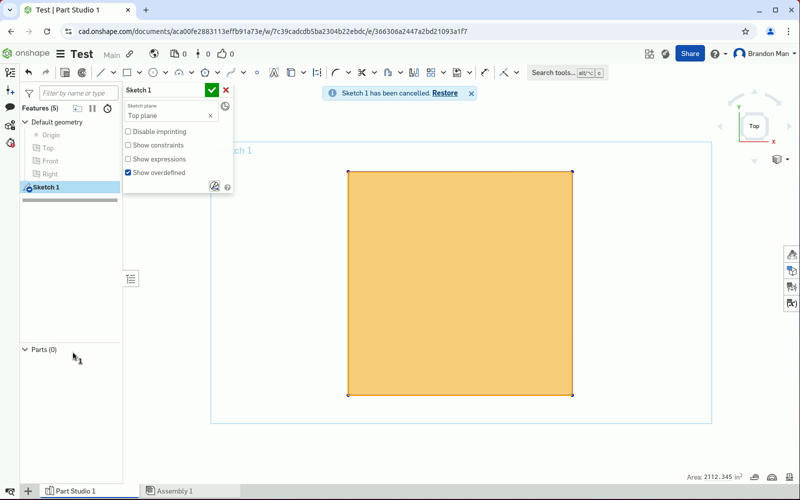
key(shift+e)
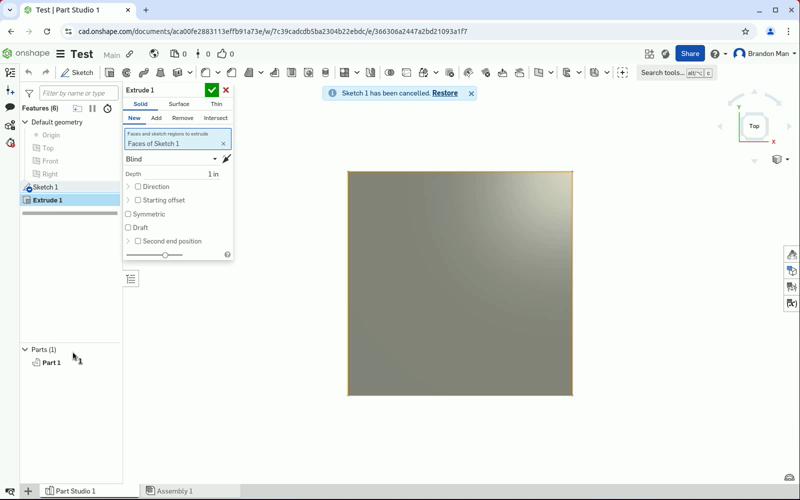
mouse_move(143, 106)
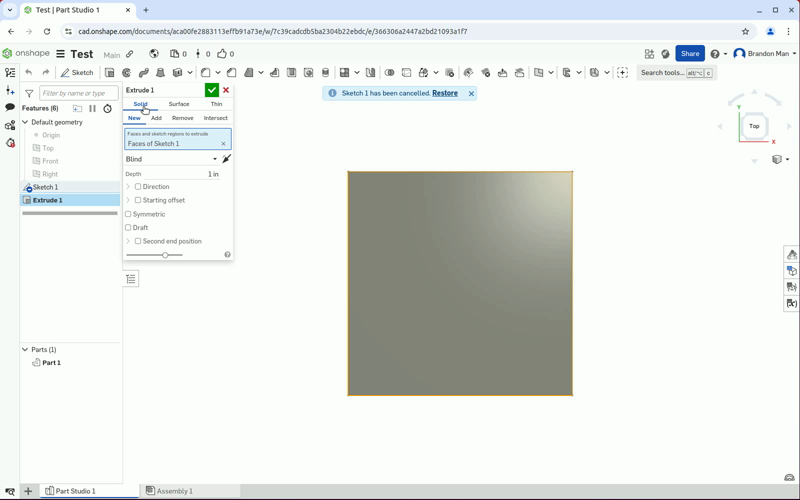
click(143, 106)
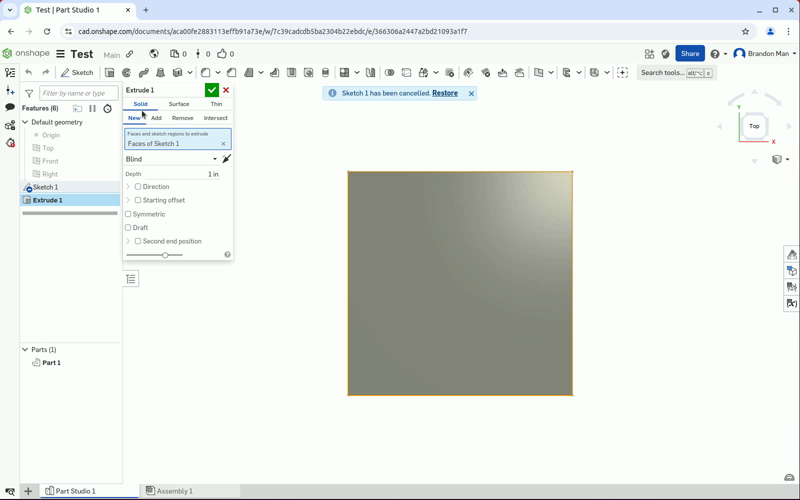
mouse_move(137, 120)
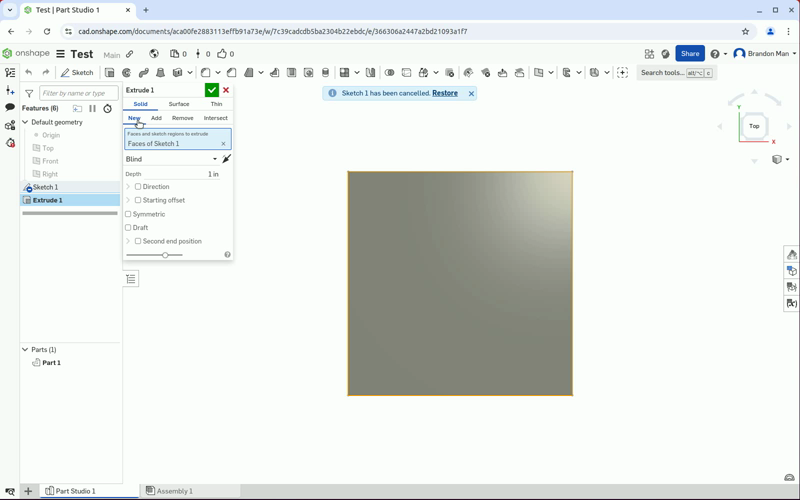
click(137, 120)
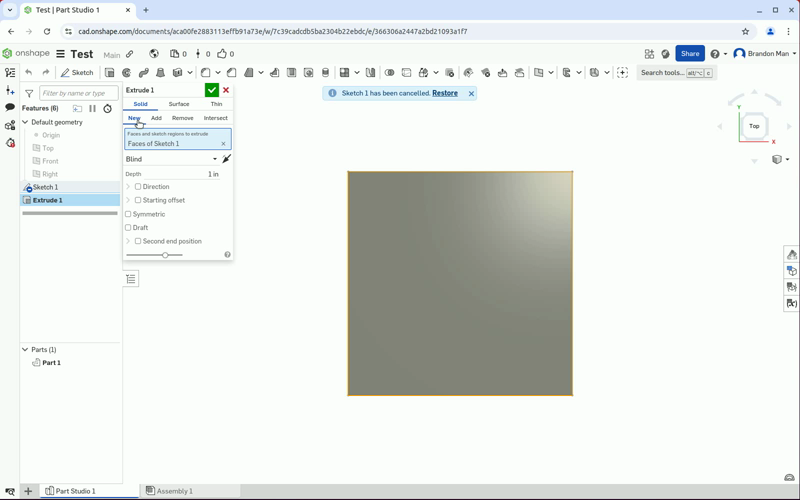
key(tab, 4)
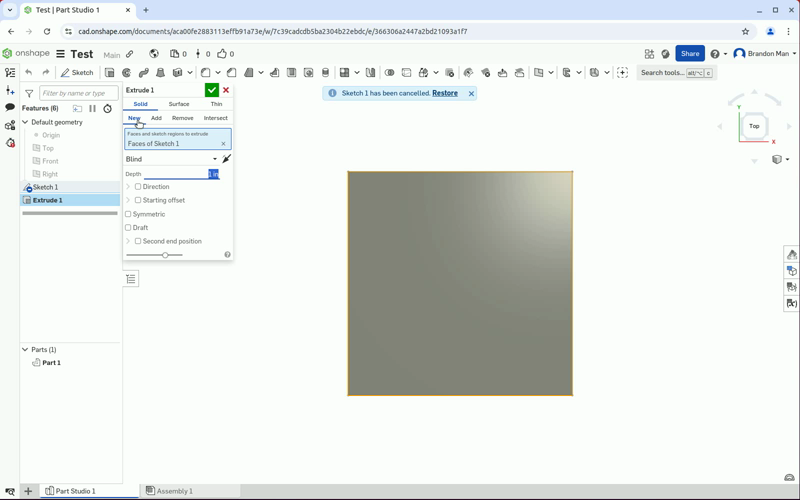
text(2.889)
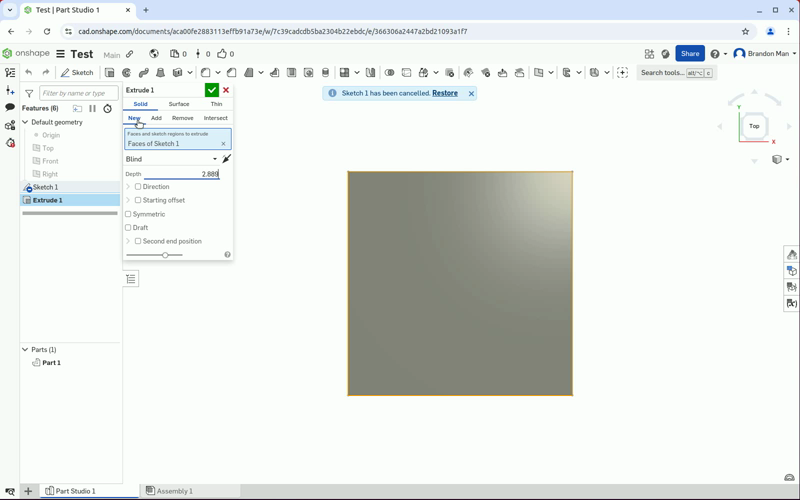
key(enter)
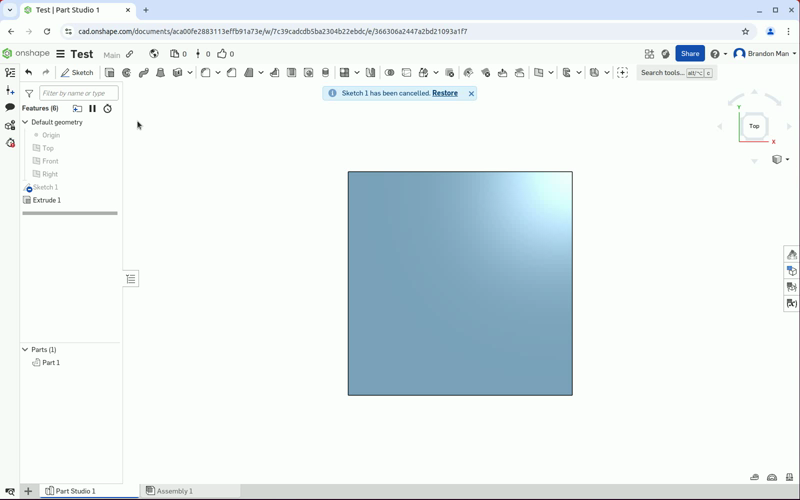
key(shift+h)
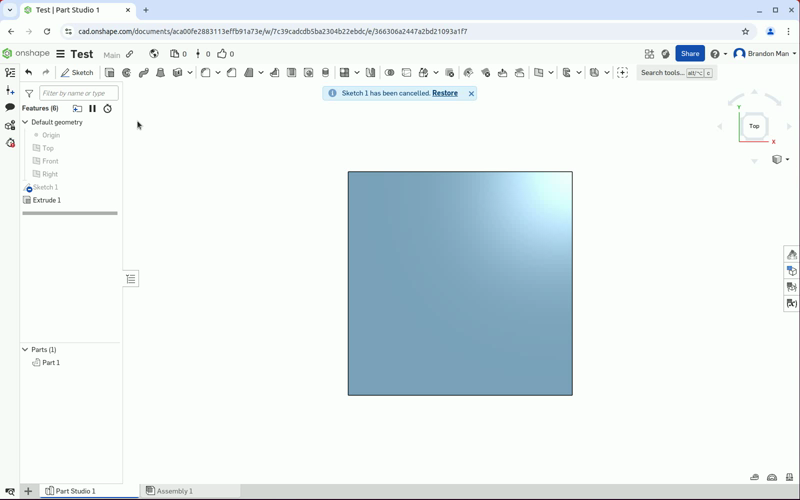
key(shift+h)
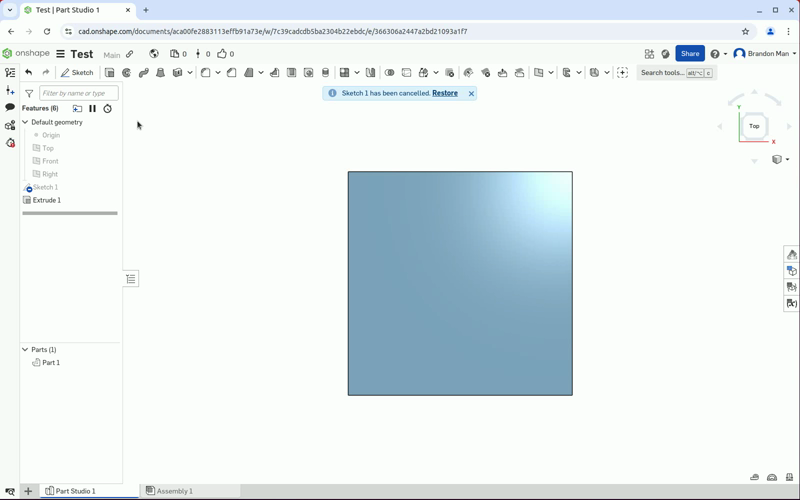
mouse_move(73, 189)
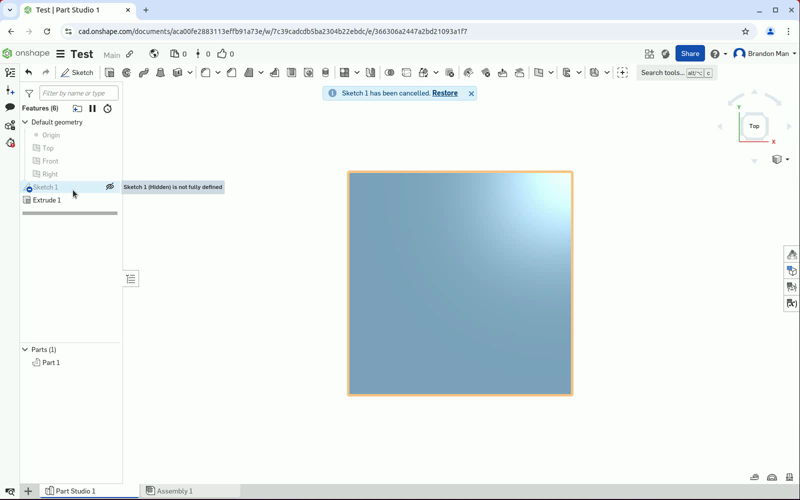
click(73, 189)
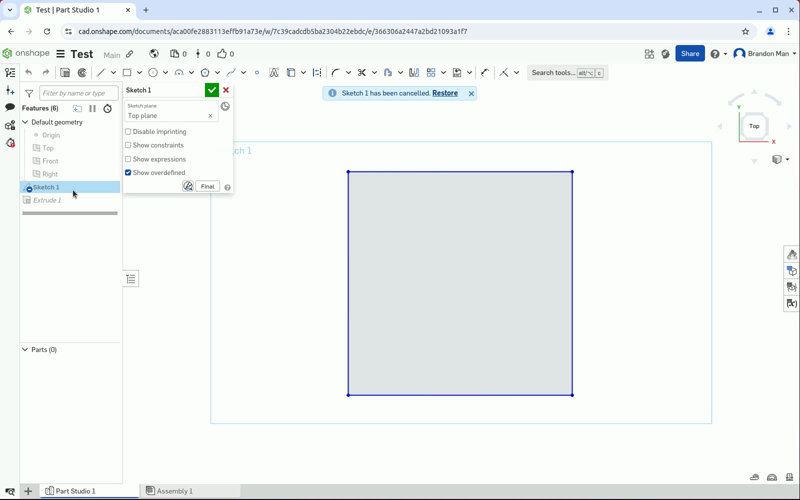
mouse_move(229, 92)
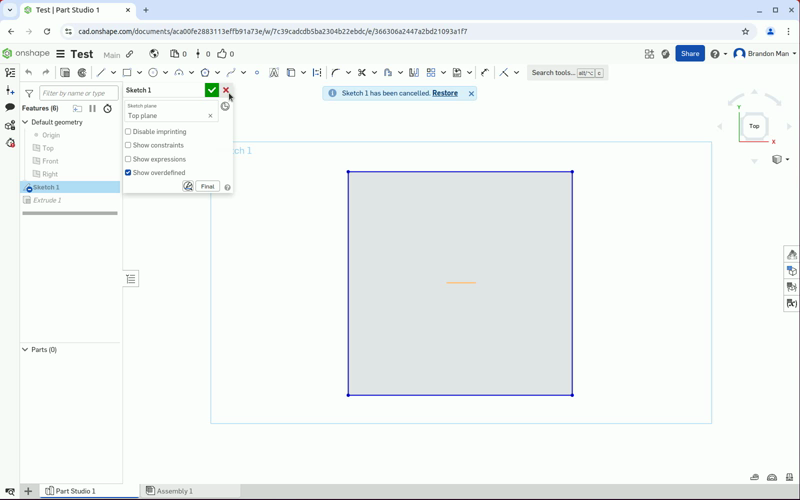
click(229, 92)
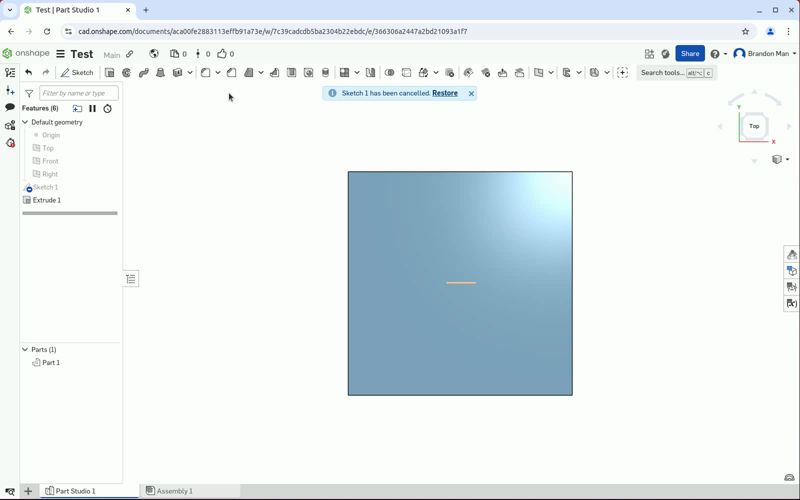
mouse_move(541, 75)
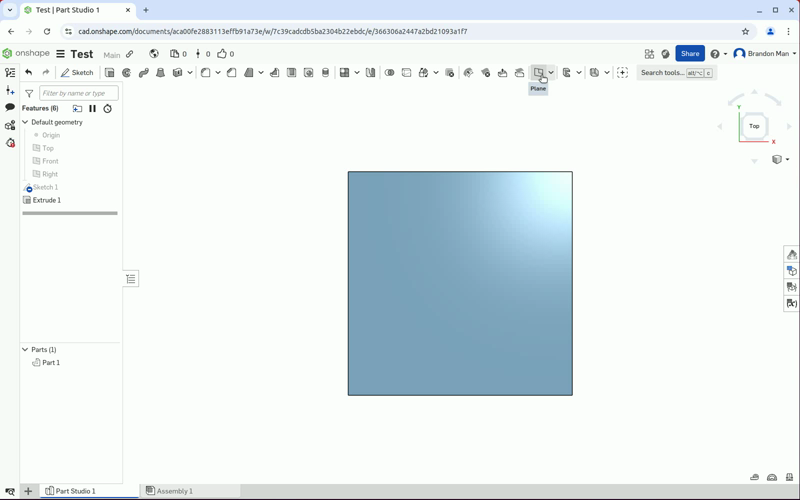
click(541, 75)
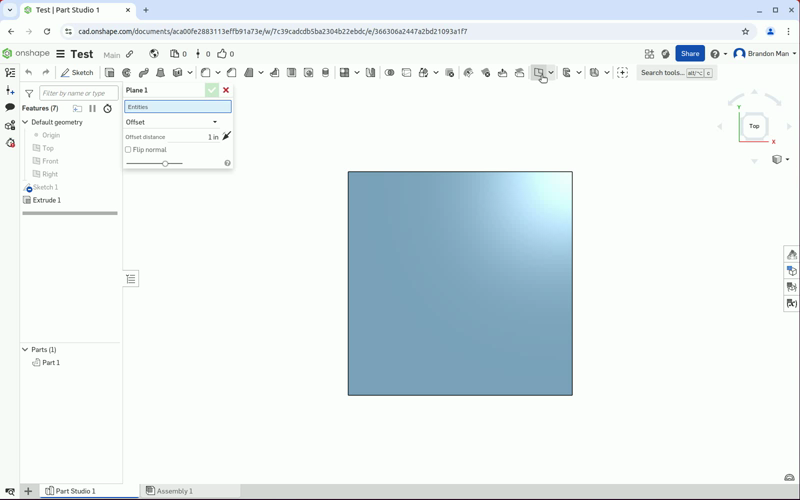
mouse_move(73, 150)
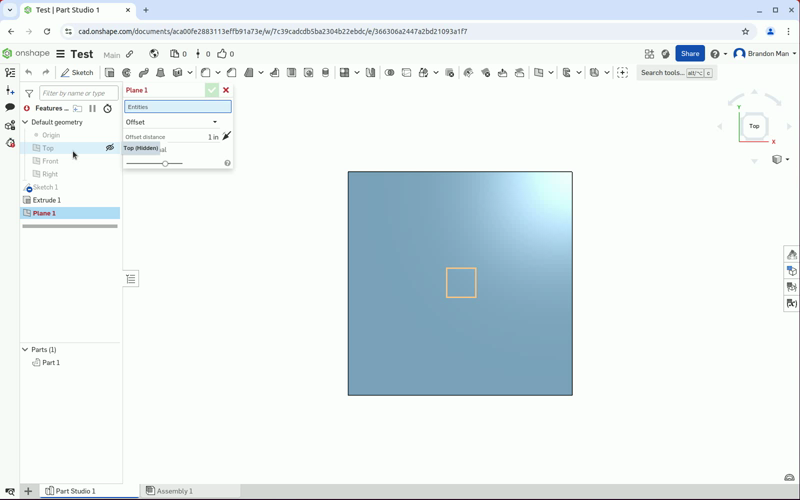
click(73, 150)
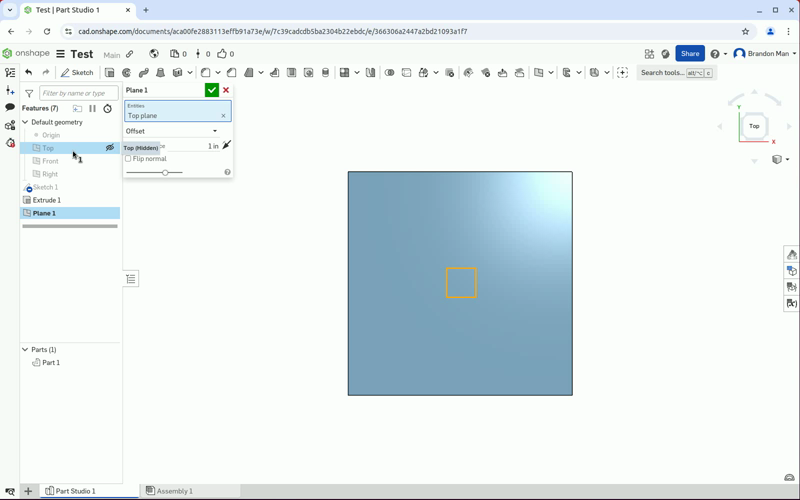
key(tab, 2)
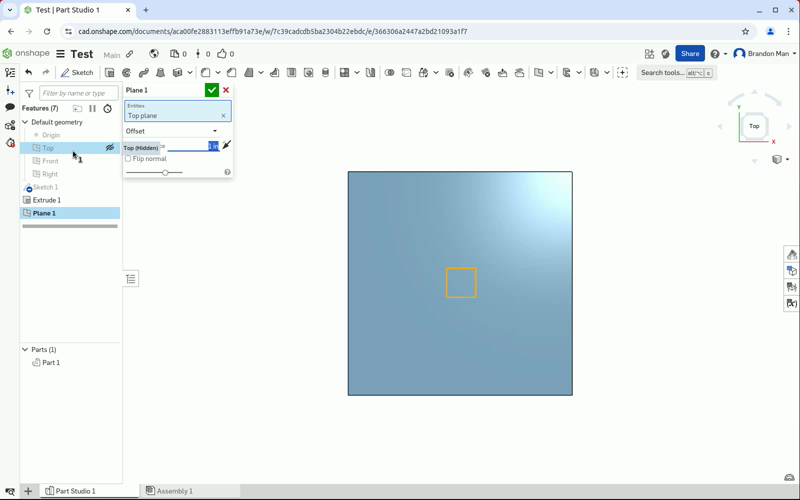
text(2.896)
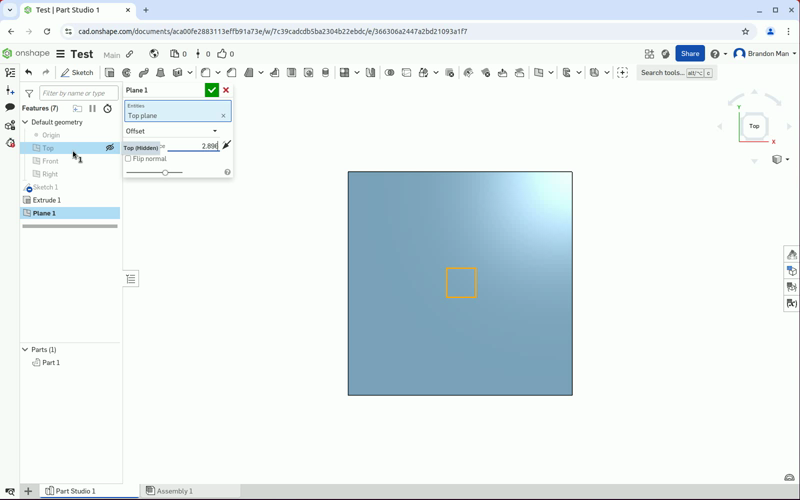
key(enter, 2)
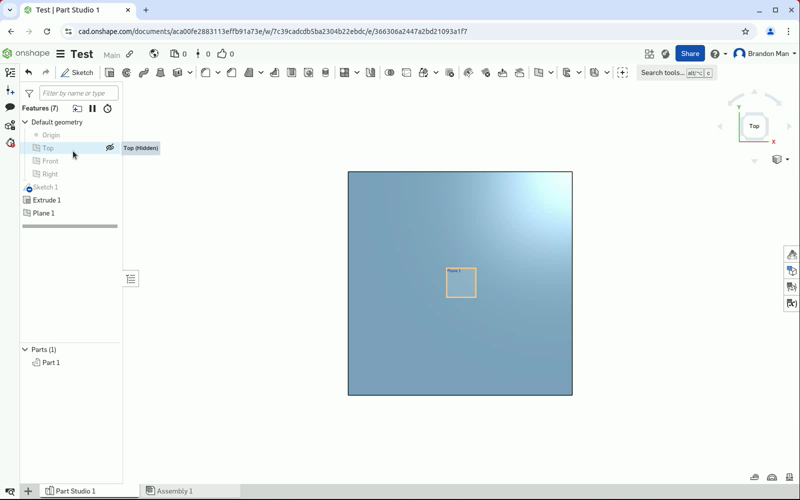
key(shift+s)
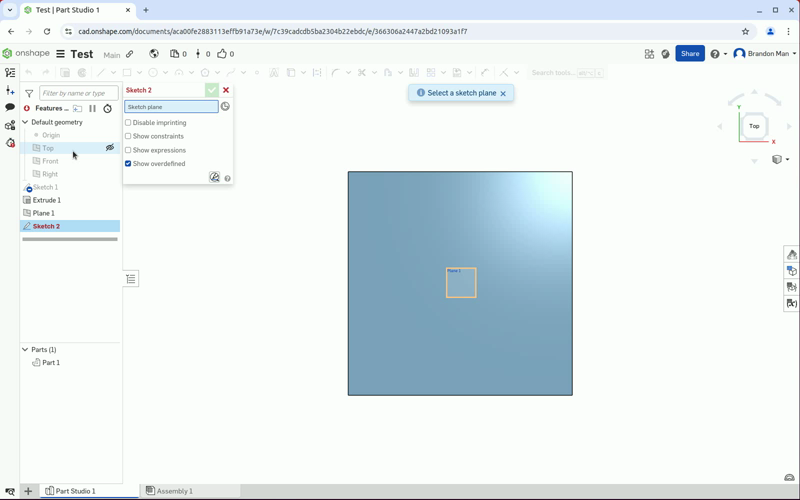
mouse_move(73, 215)
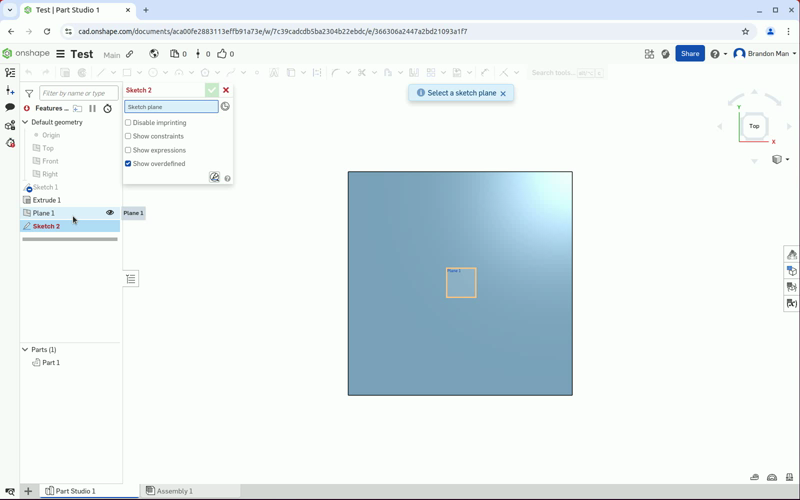
click(73, 215)
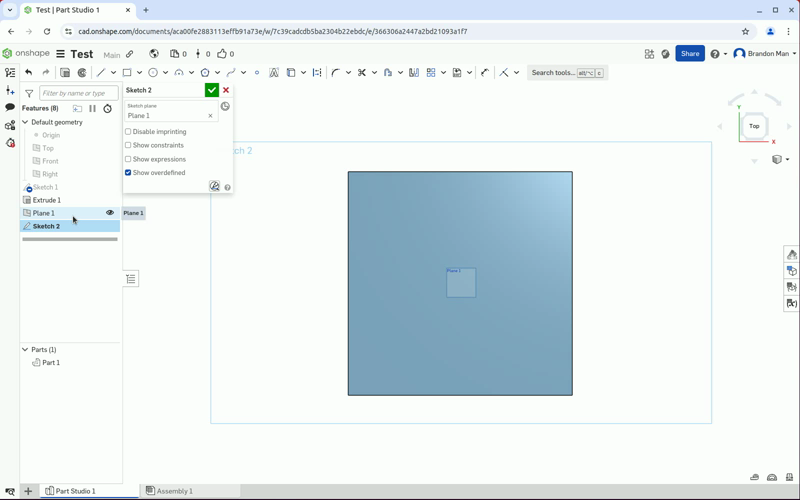
mouse_move(73, 352)
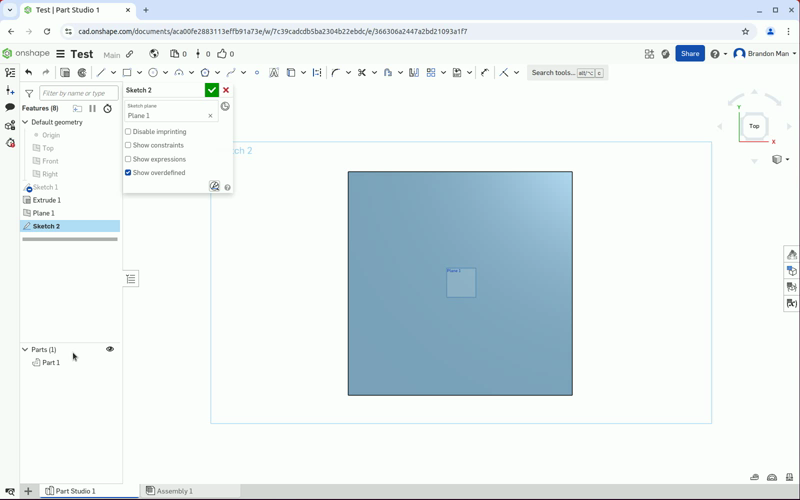
key(y)
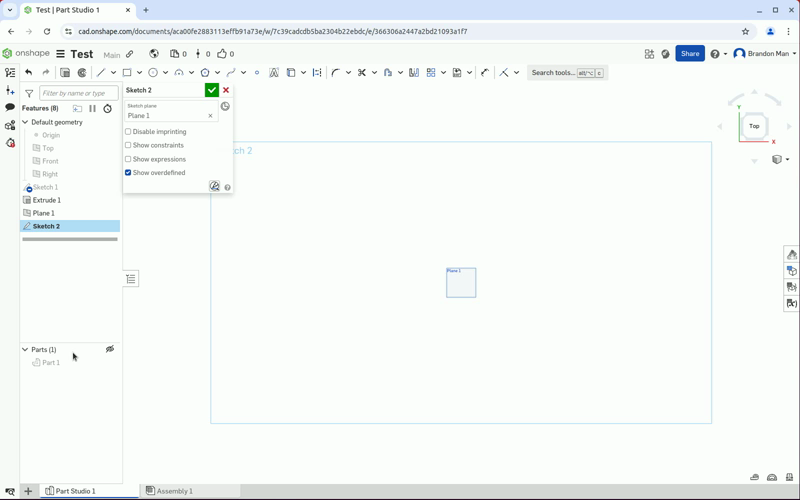
key(l)
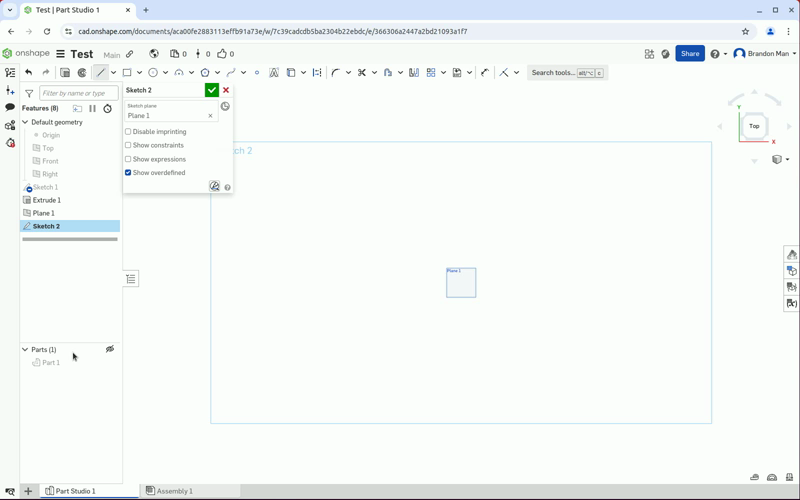
key_down(shift)
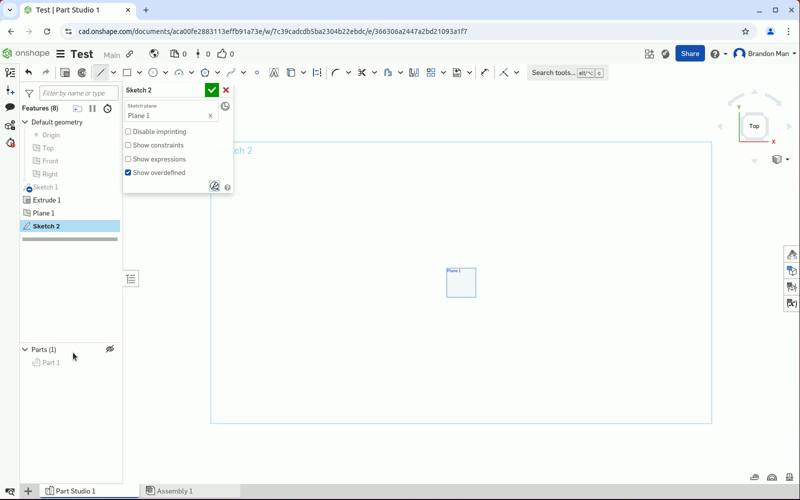
mouse_move(355, 388)
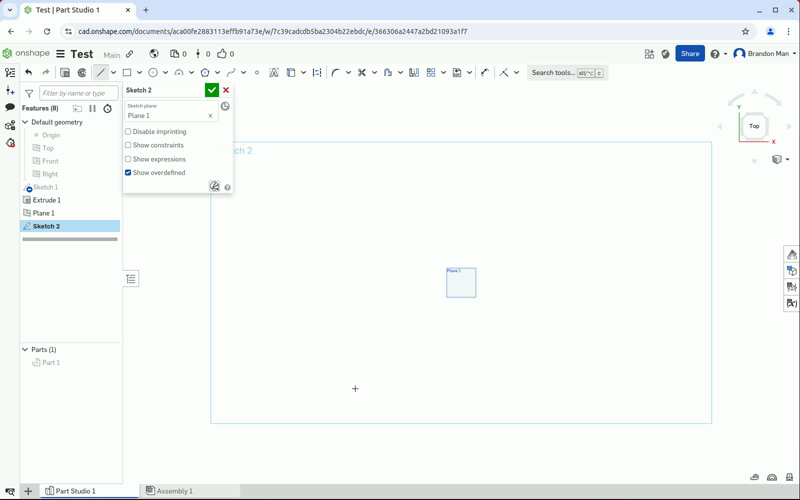
click(355, 388)
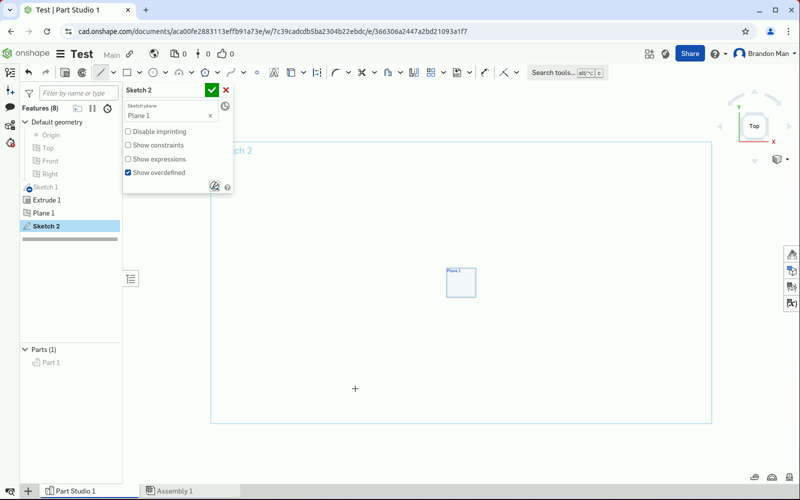
key_up(shift)
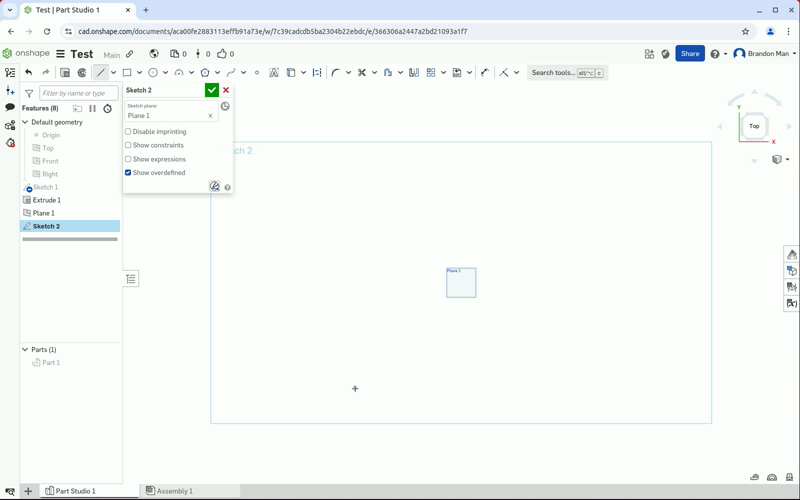
key_down(shift)
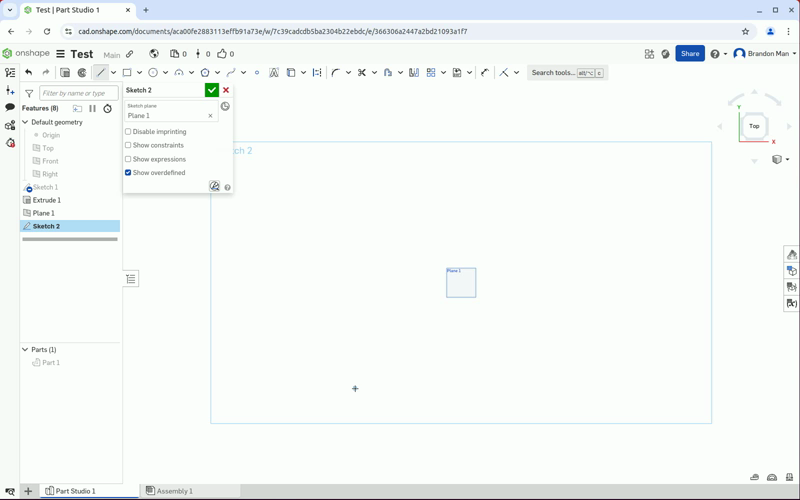
mouse_move(565, 388)
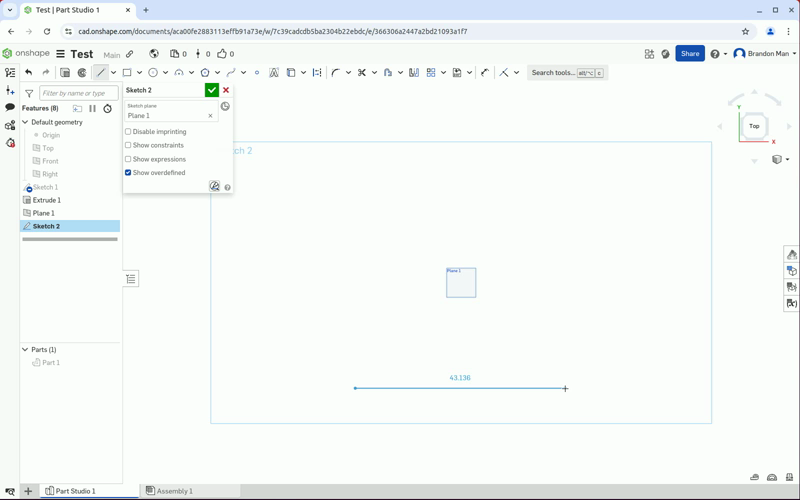
click(565, 388)
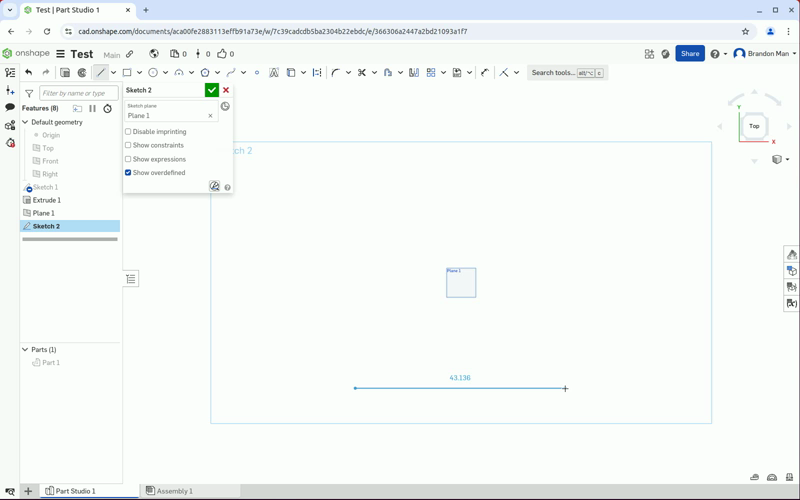
key_up(shift)
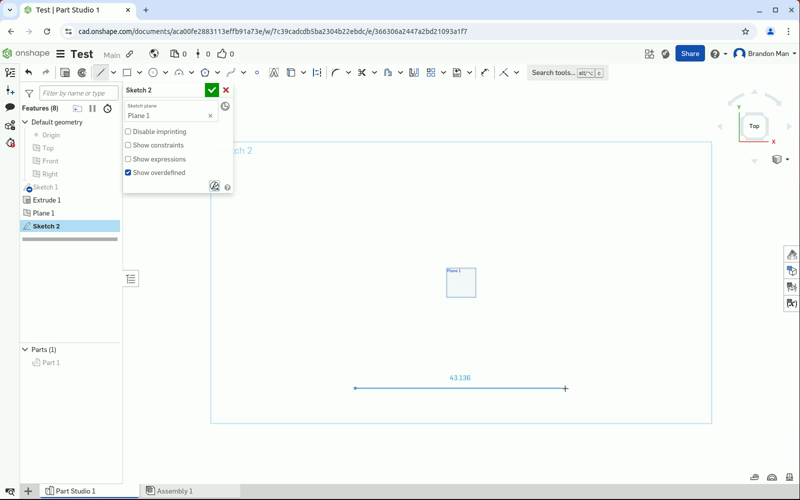
key_down(shift)
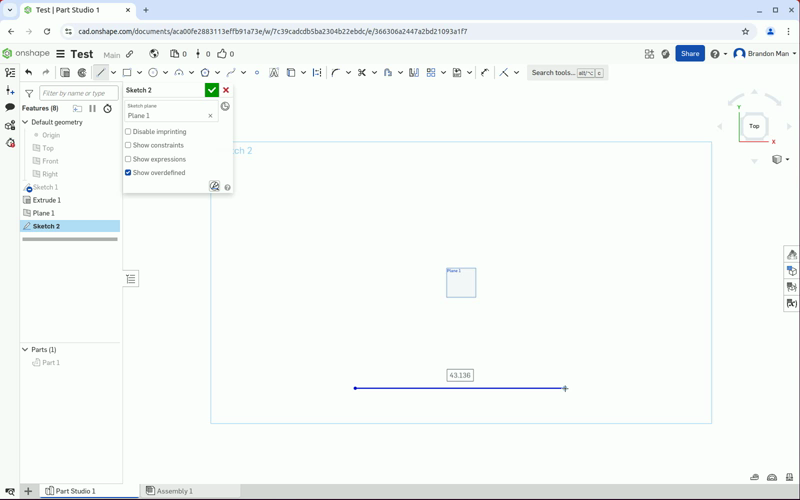
mouse_move(565, 178)
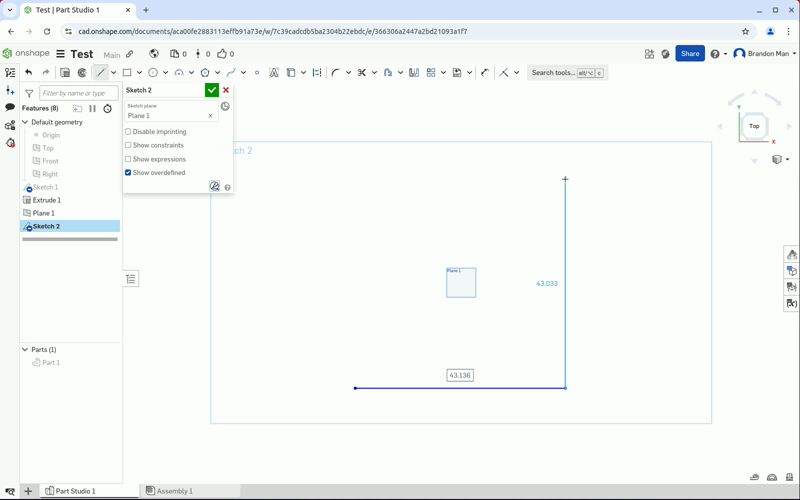
click(565, 178)
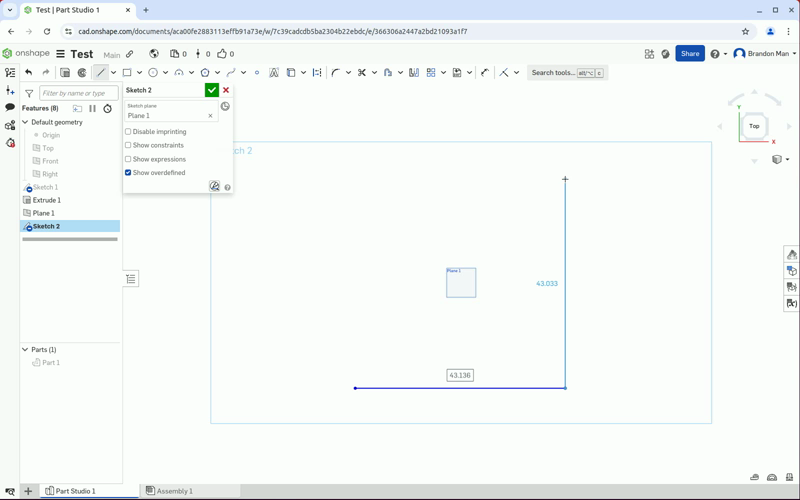
key_up(shift)
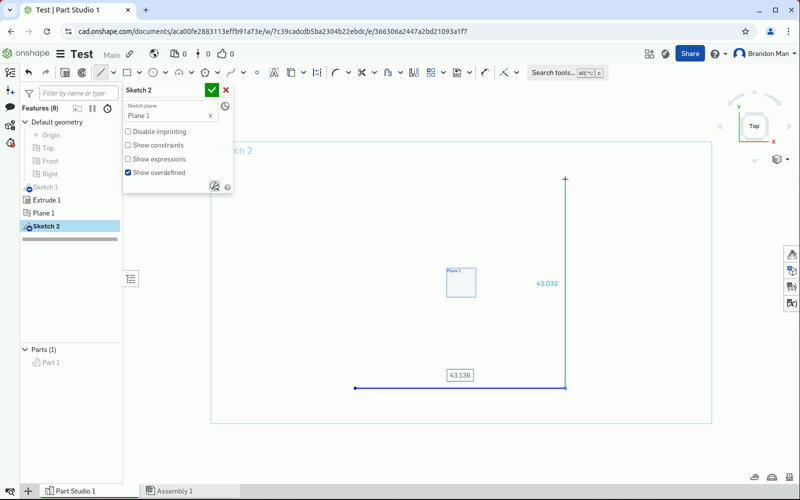
key_down(shift)
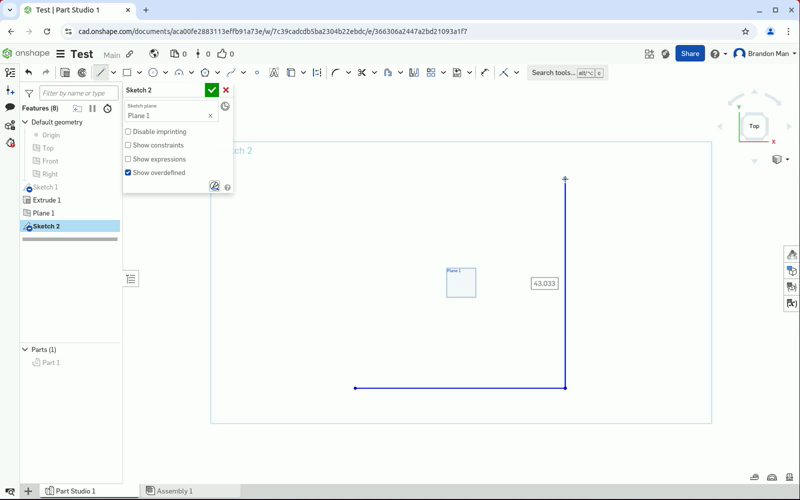
mouse_move(355, 178)
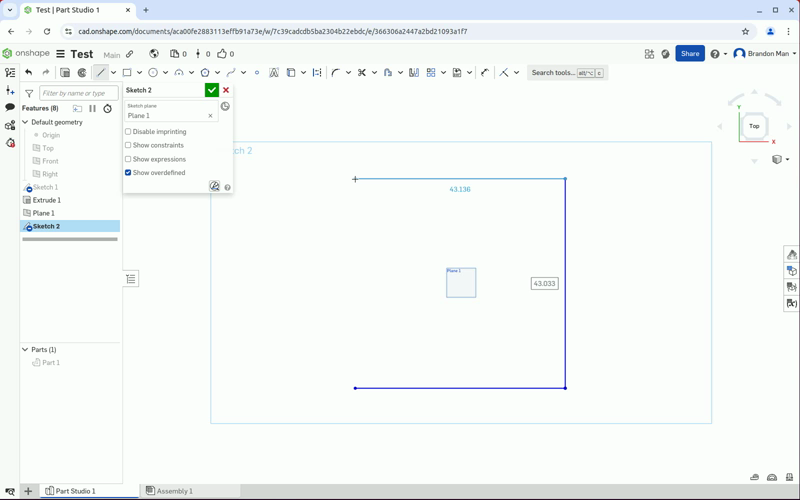
click(355, 178)
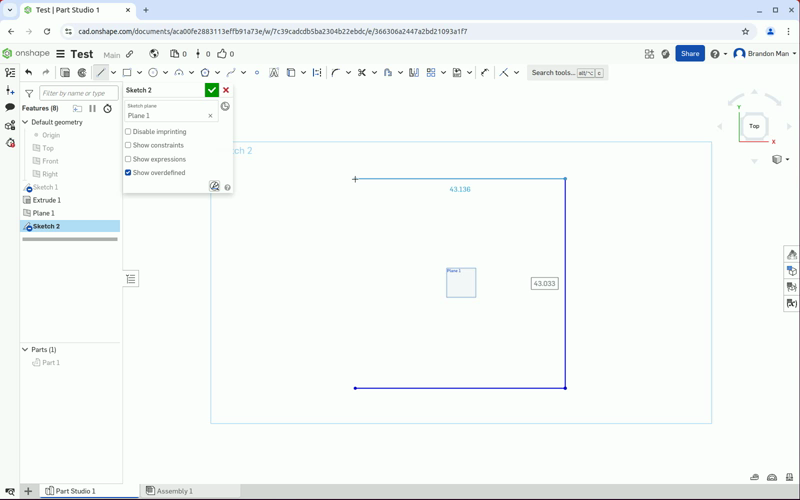
key_up(shift)
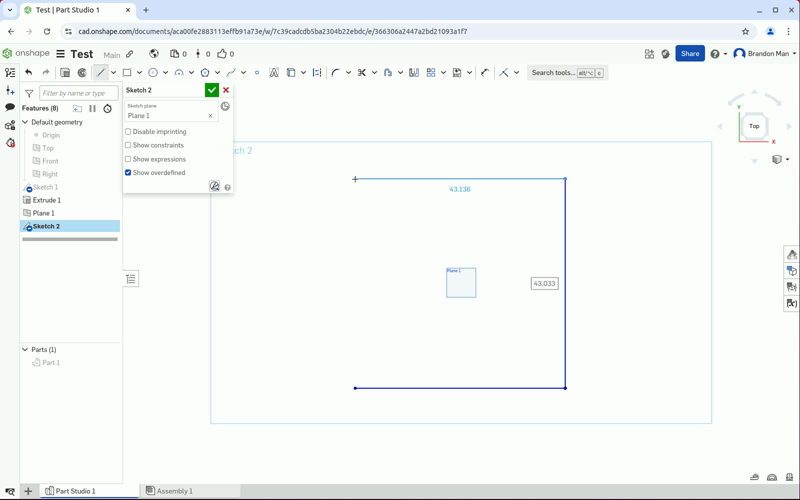
key_down(shift)
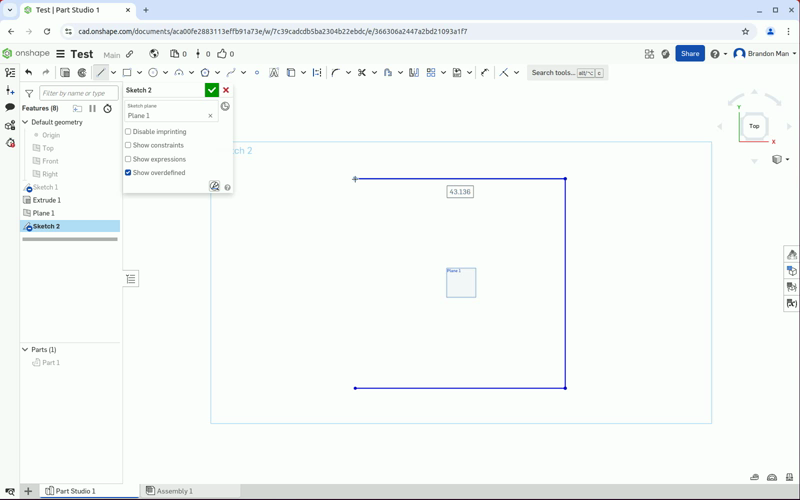
mouse_move(355, 388)
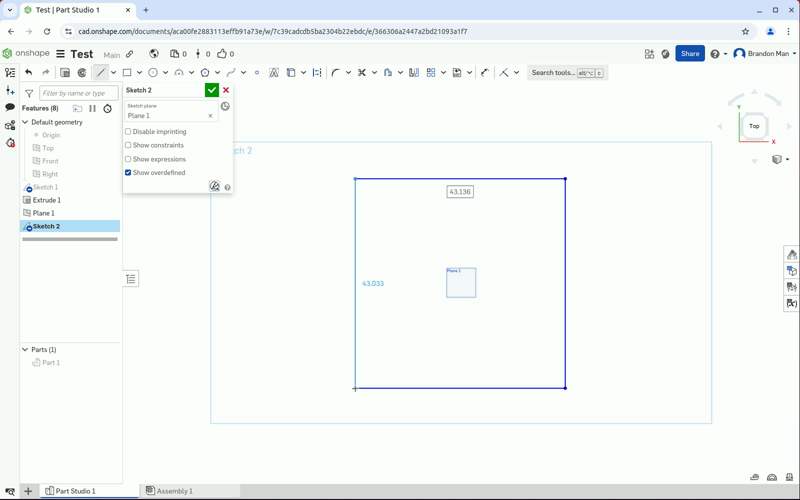
key_up(shift)
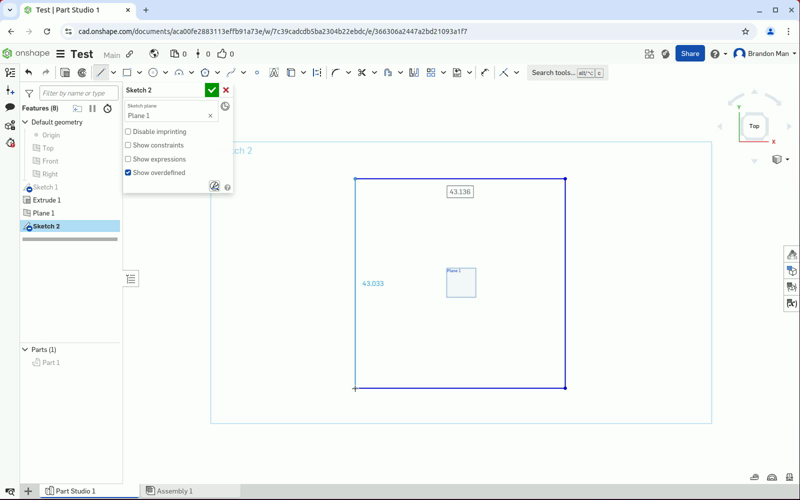
click(355, 388)
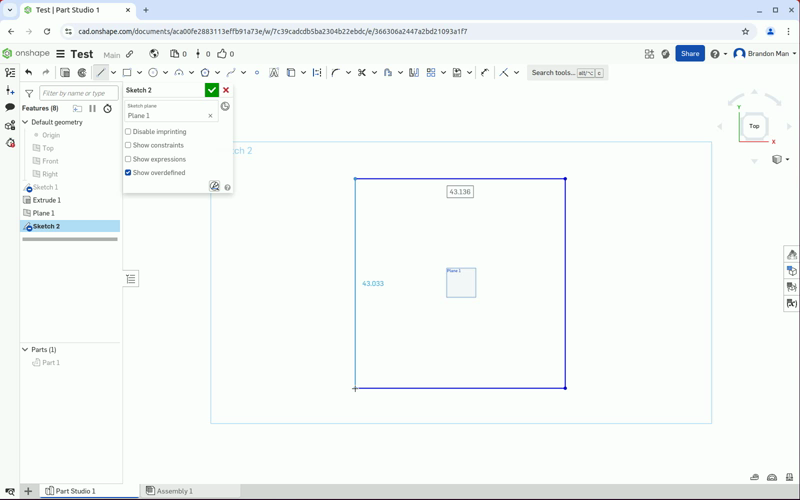
key(esc)
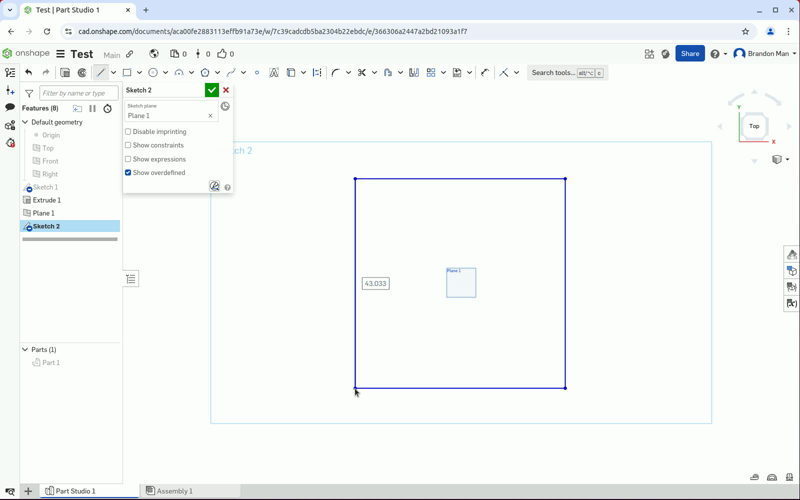
key(l)
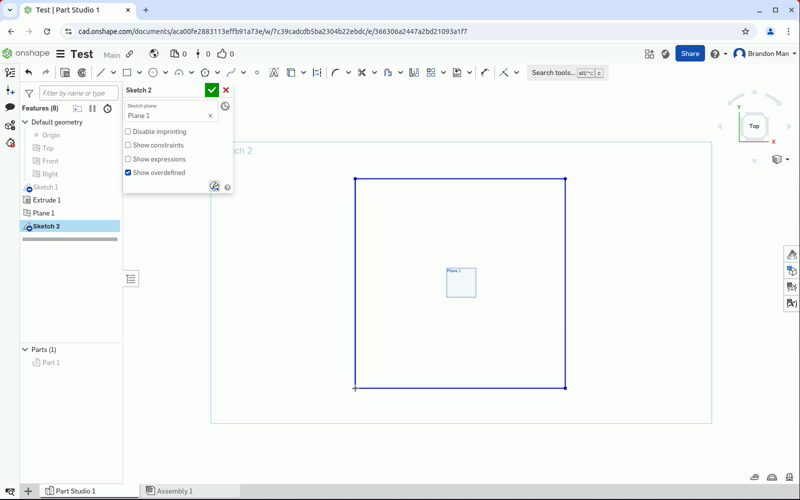
key_down(shift)
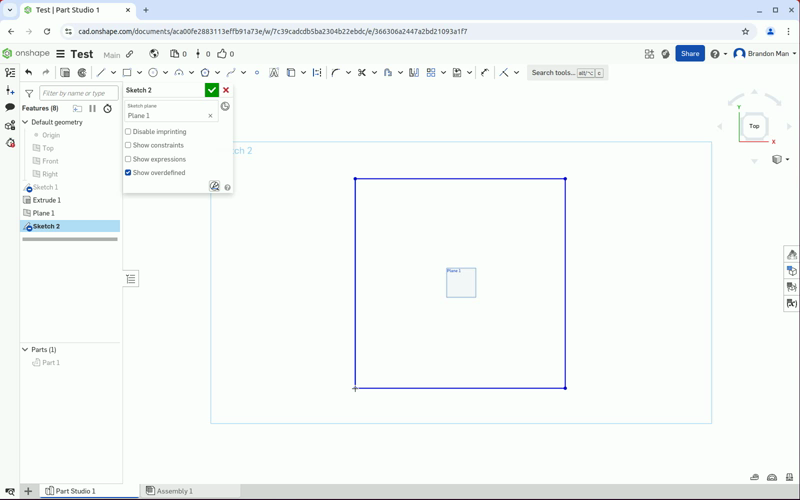
mouse_move(368, 375)
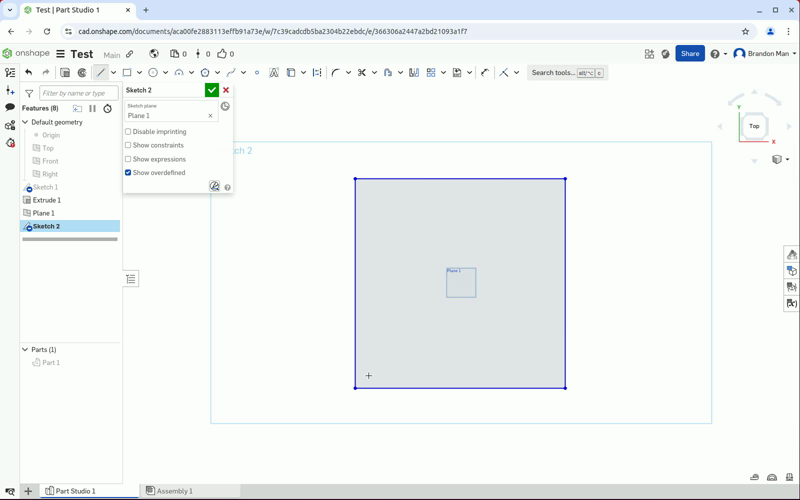
click(368, 375)
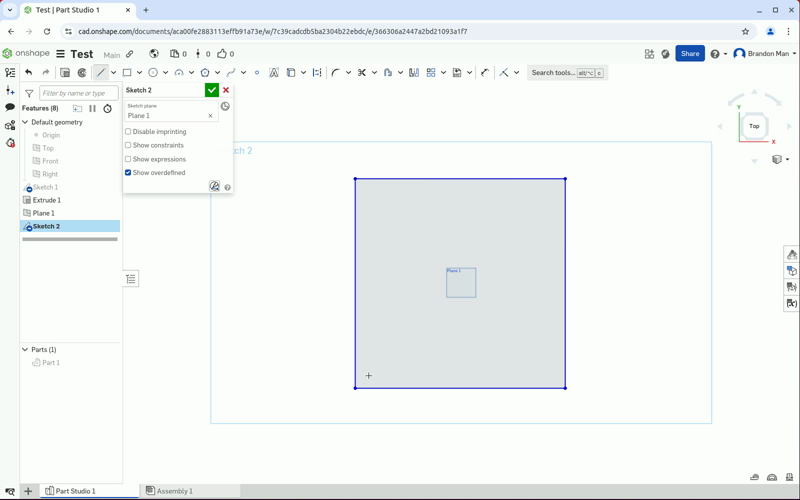
key_up(shift)
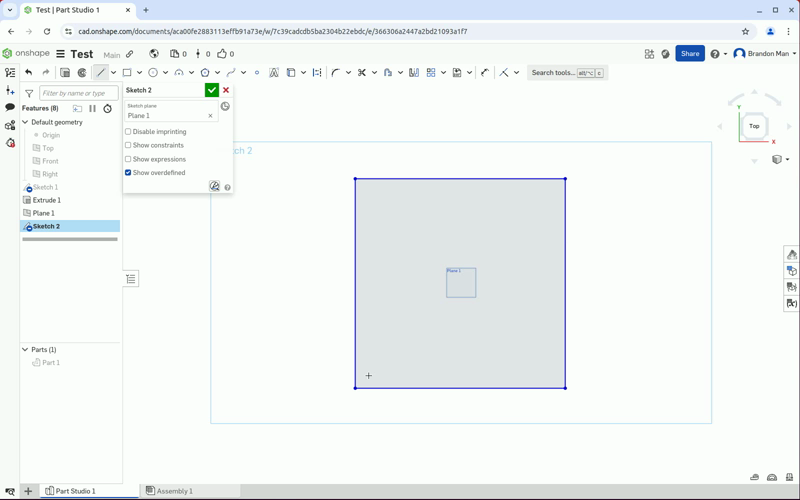
key_down(shift)
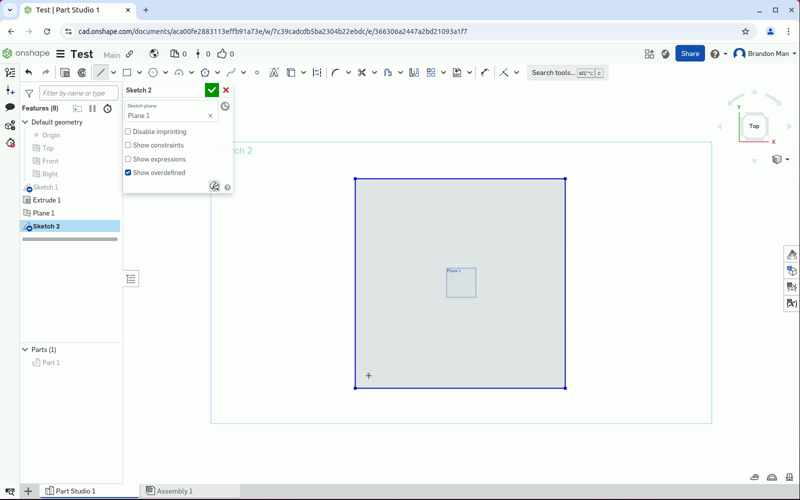
mouse_move(552, 375)
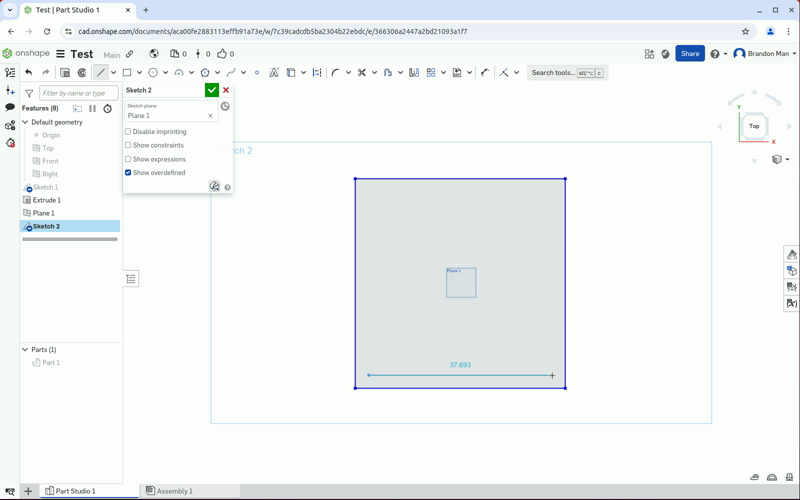
click(552, 375)
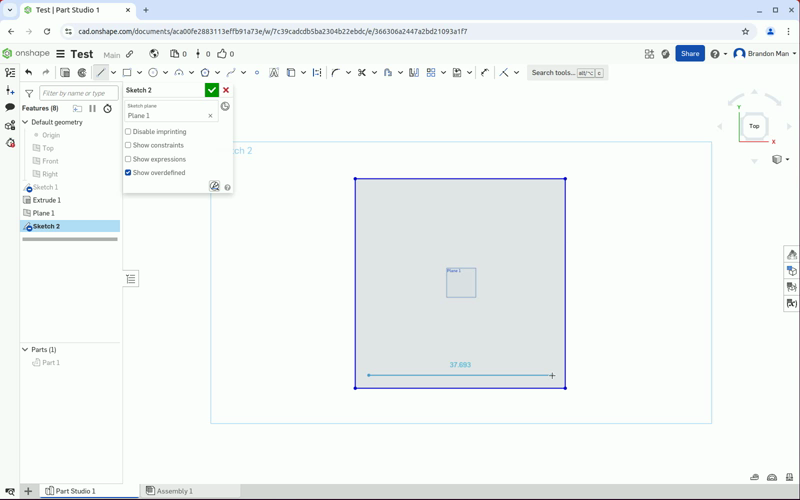
key_up(shift)
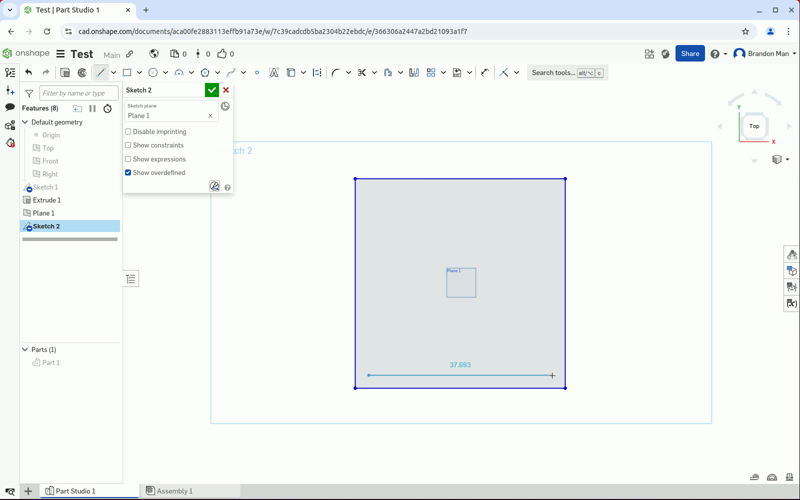
key_down(shift)
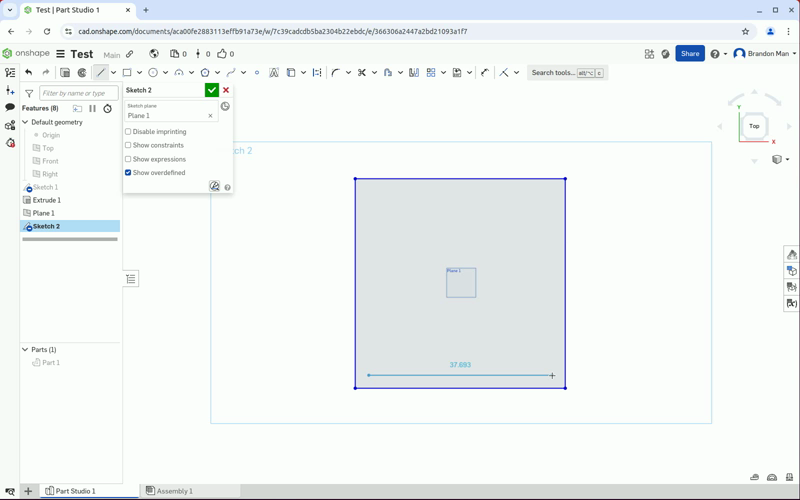
mouse_move(552, 191)
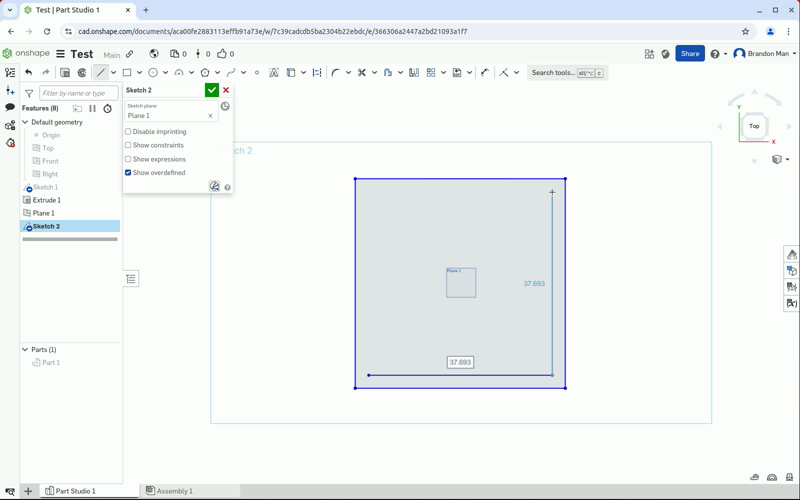
click(552, 191)
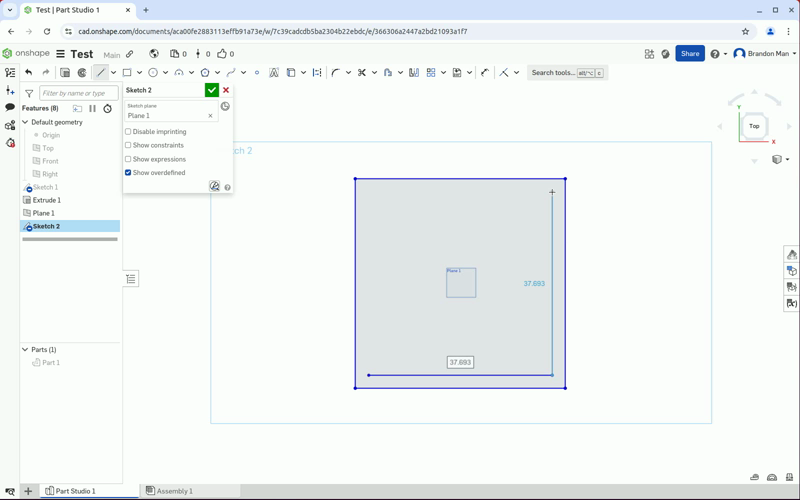
key_up(shift)
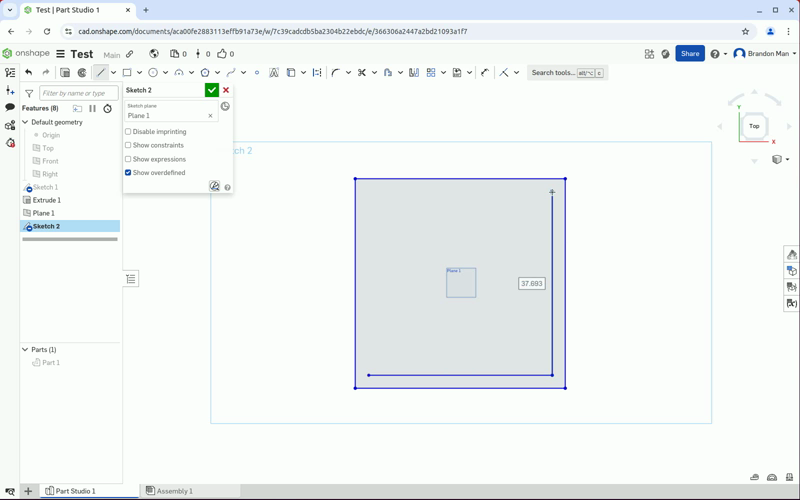
key_down(shift)
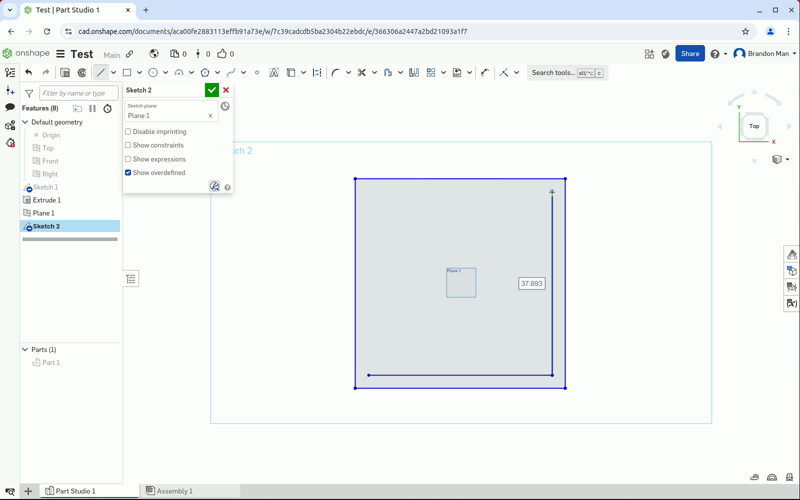
mouse_move(368, 191)
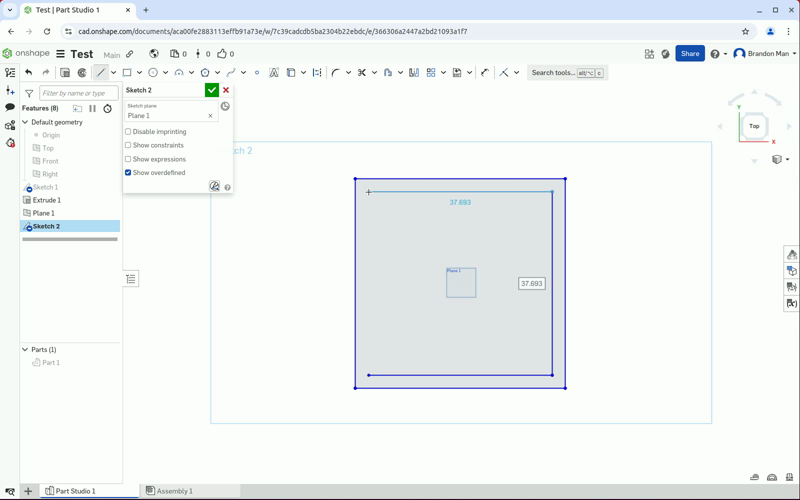
click(368, 191)
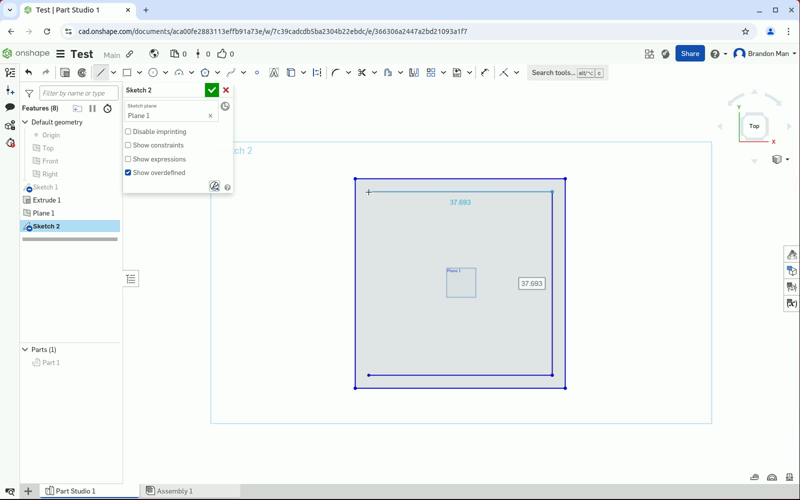
key_up(shift)
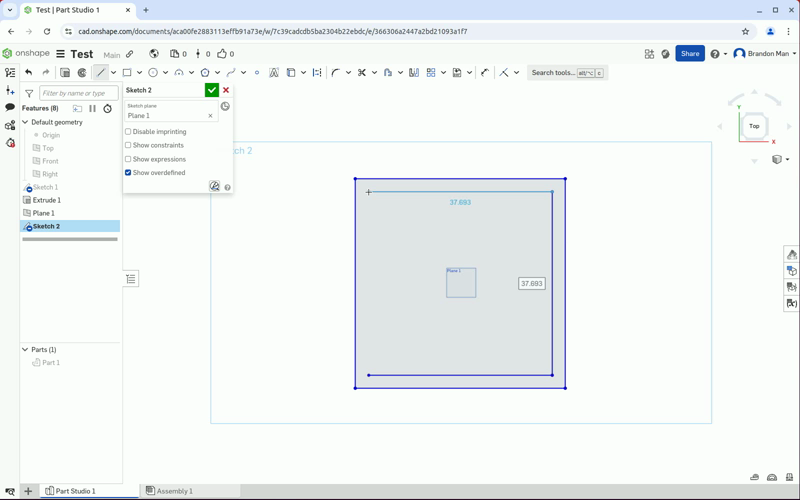
key_down(shift)
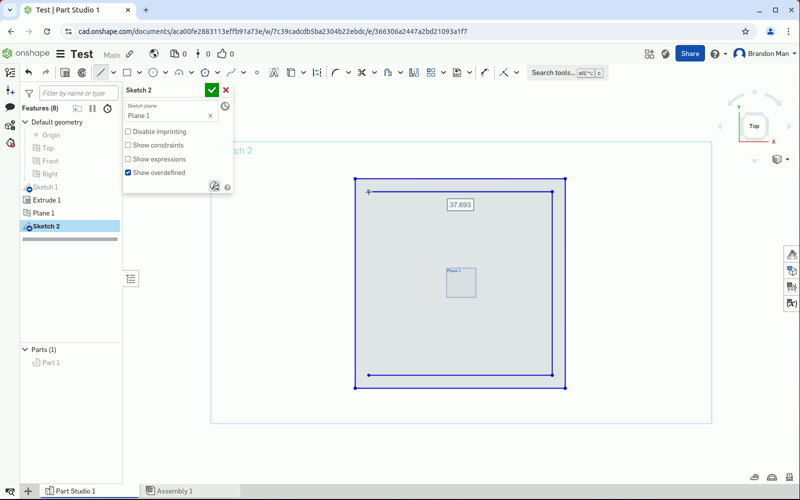
mouse_move(368, 375)
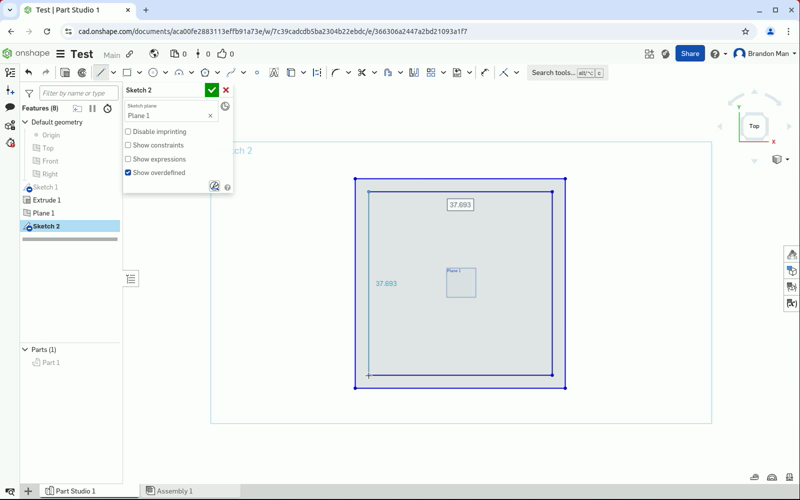
key_up(shift)
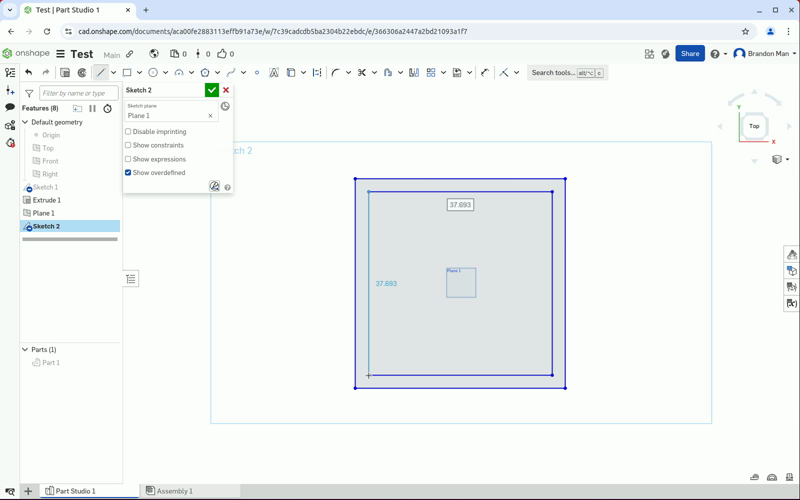
click(368, 375)
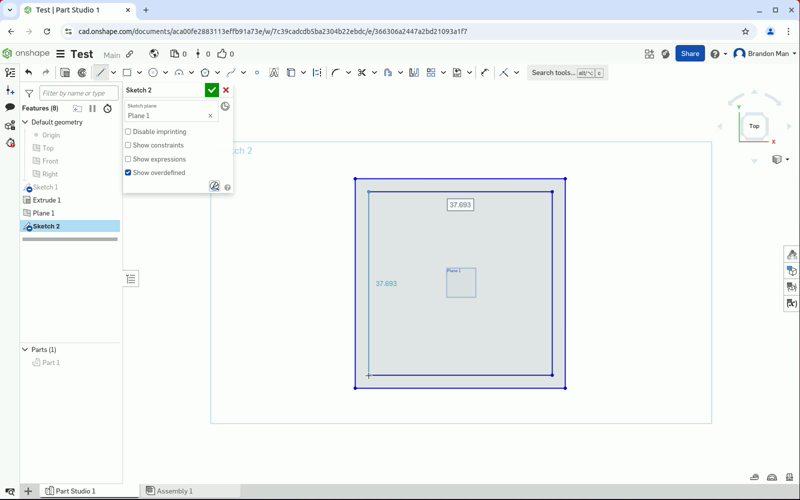
key(esc)
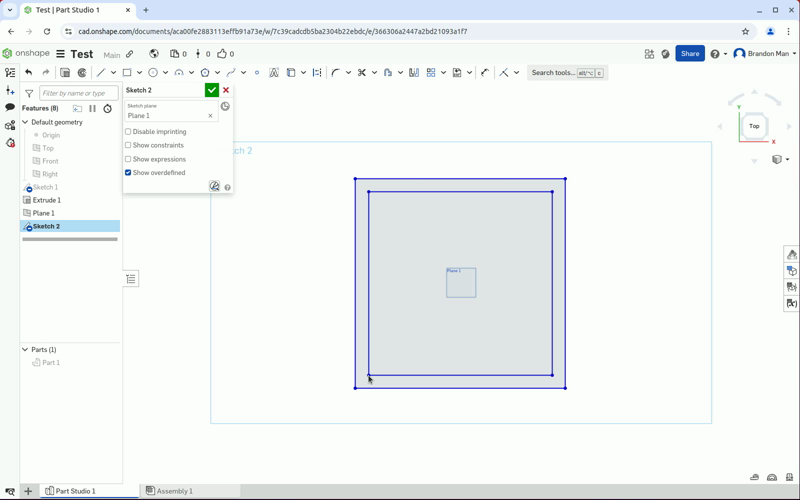
mouse_move(362, 378)
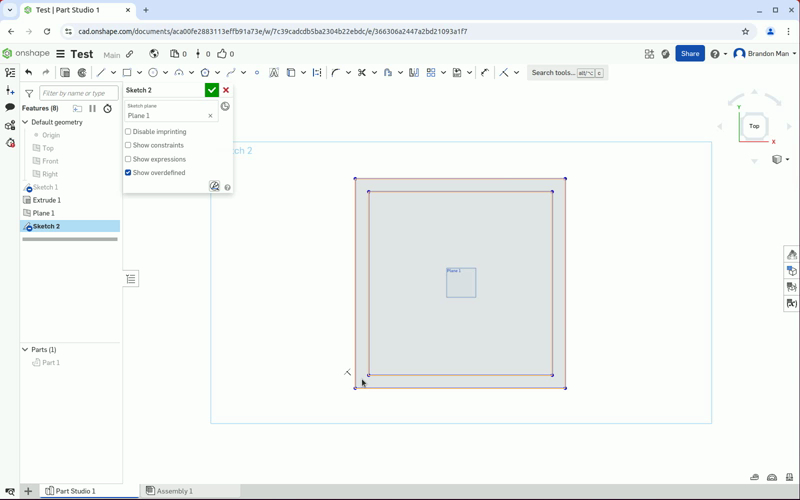
click(362, 378)
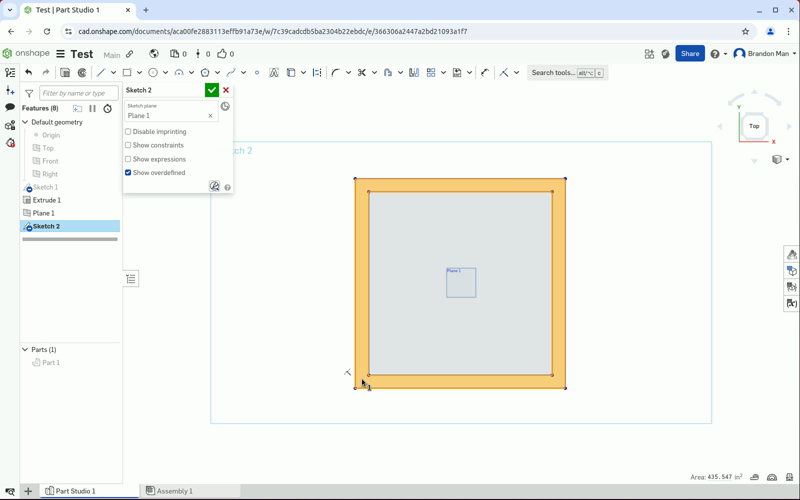
mouse_move(73, 352)
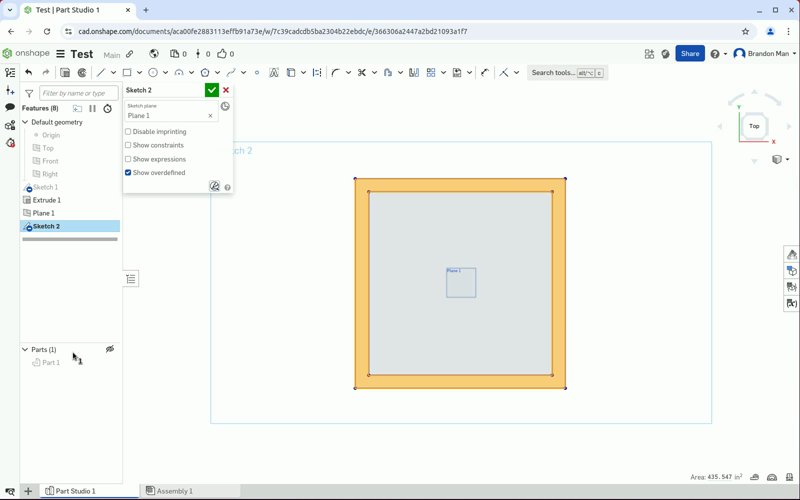
key(shift+y)
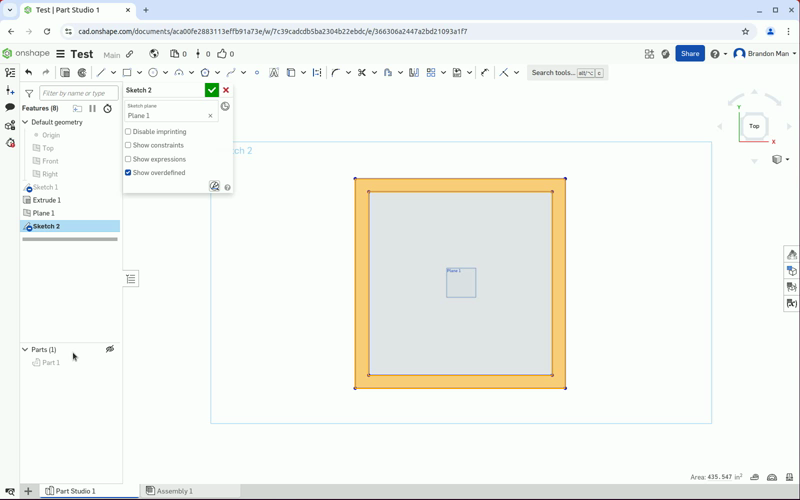
key(shift+e)
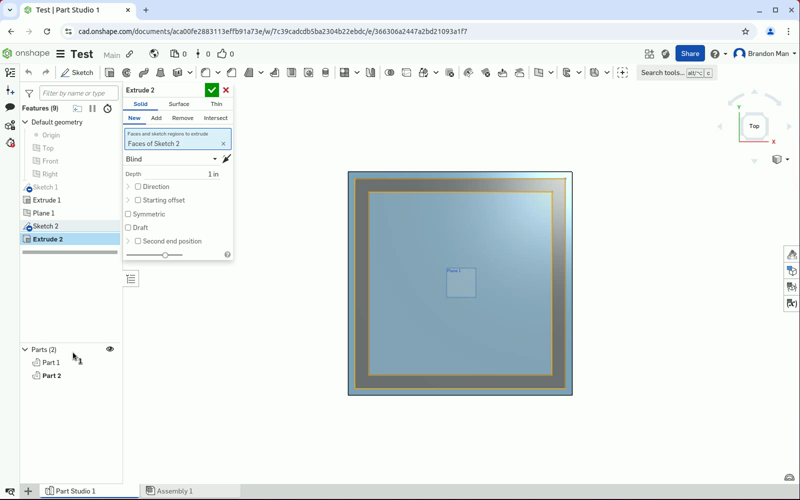
mouse_move(143, 106)
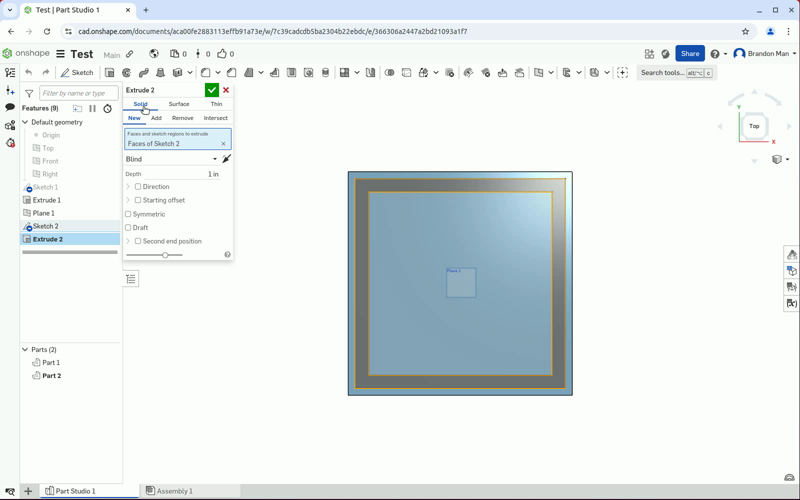
click(143, 106)
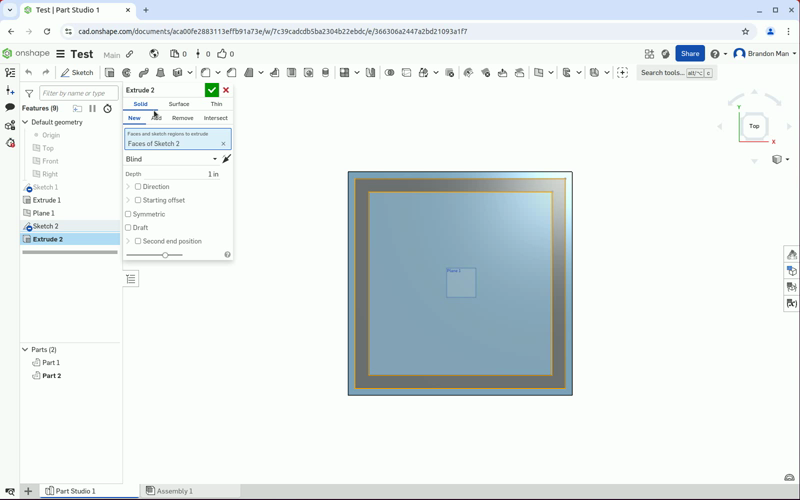
mouse_move(186, 120)
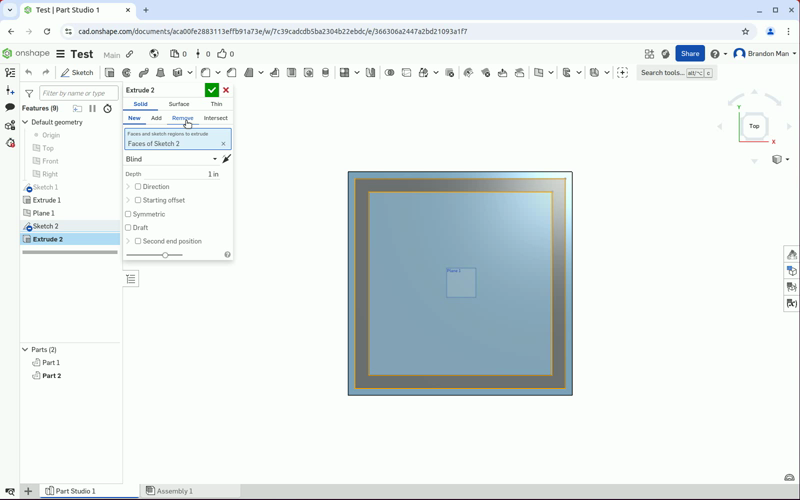
click(186, 120)
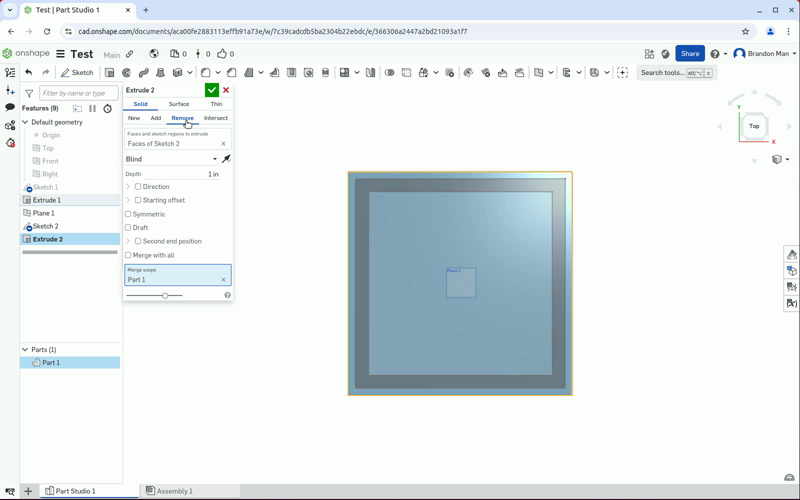
key(tab, 4)
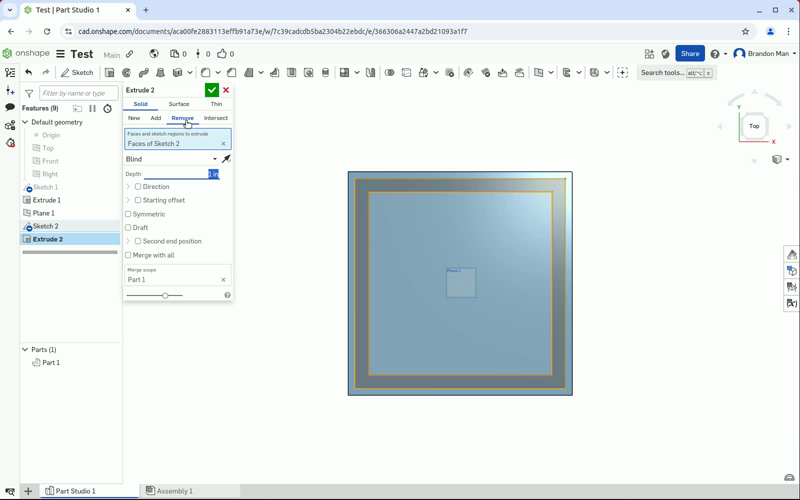
text(1.444)
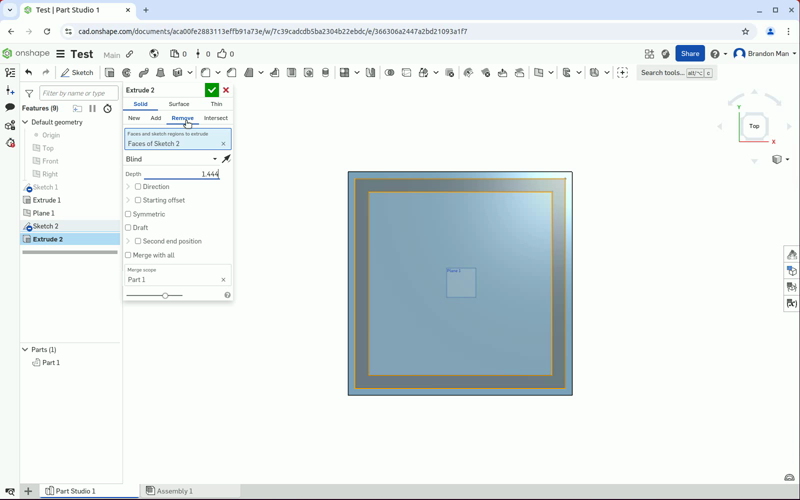
key(tab, 6)
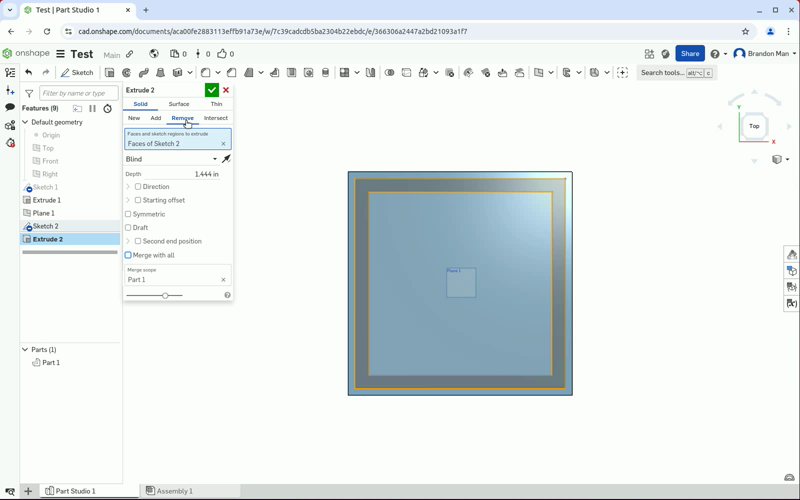
key(space)
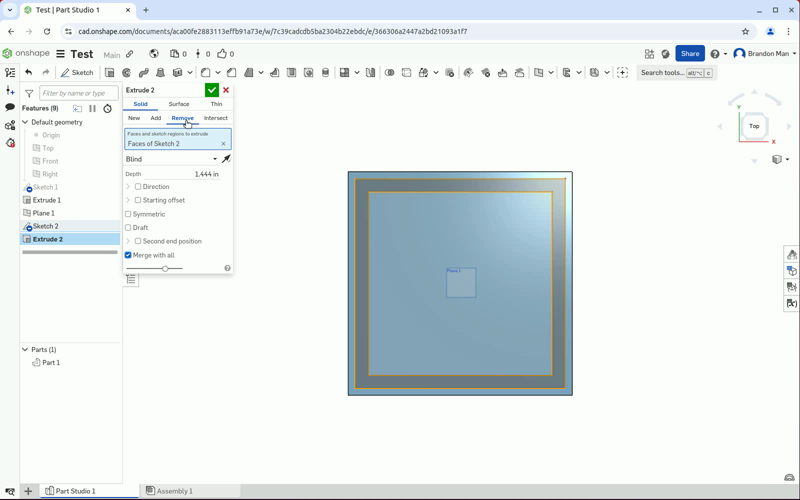
key(enter)
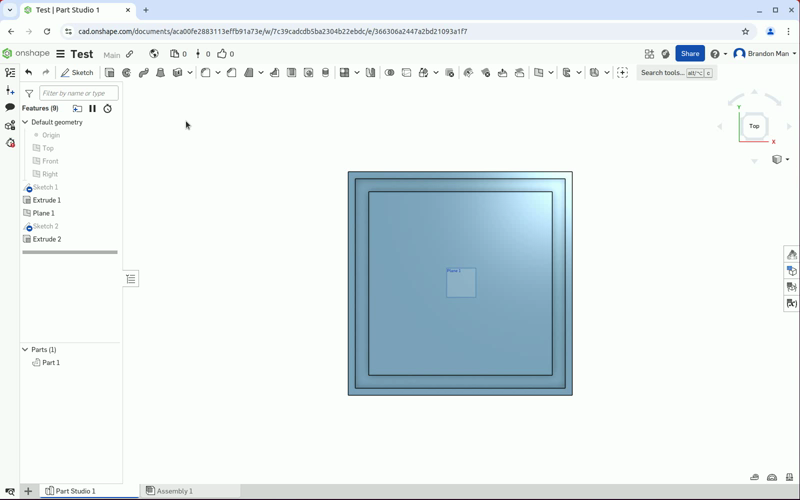
key(shift+h)
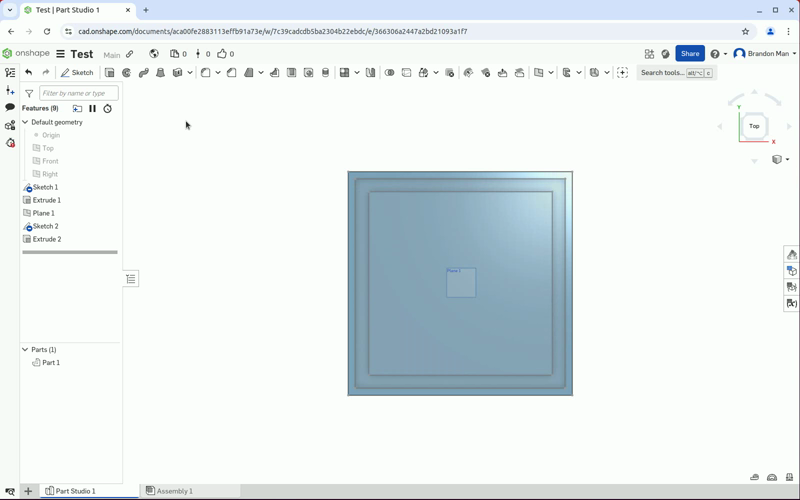
key(shift+h)
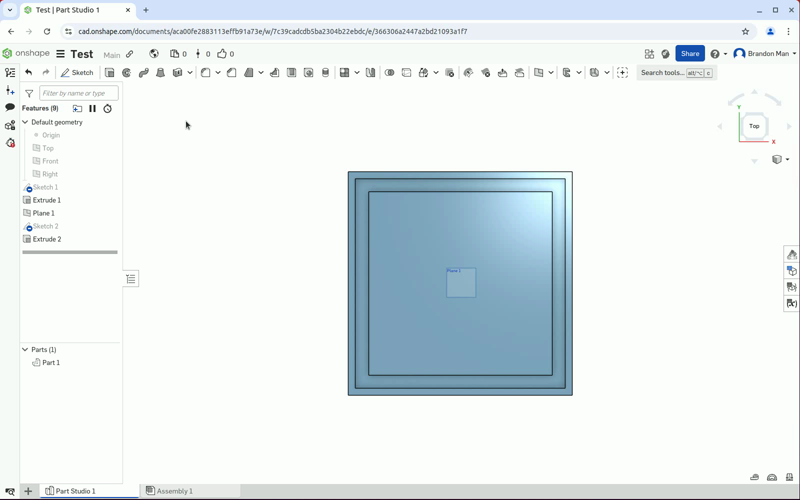
mouse_move(73, 189)
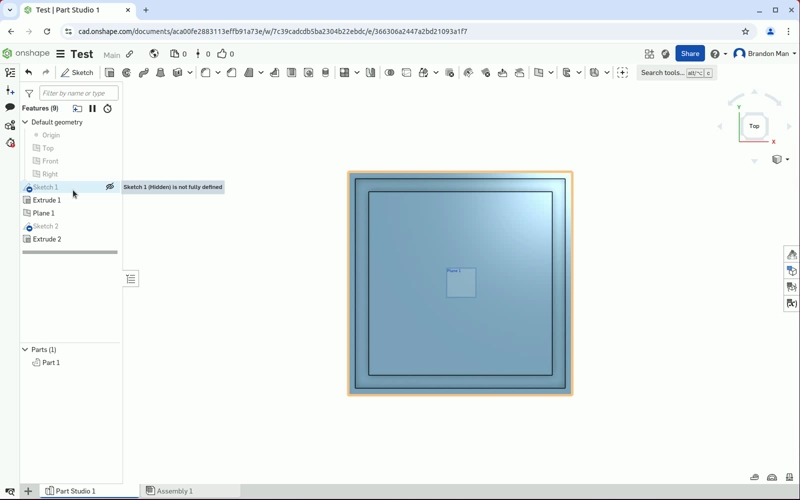
click(73, 189)
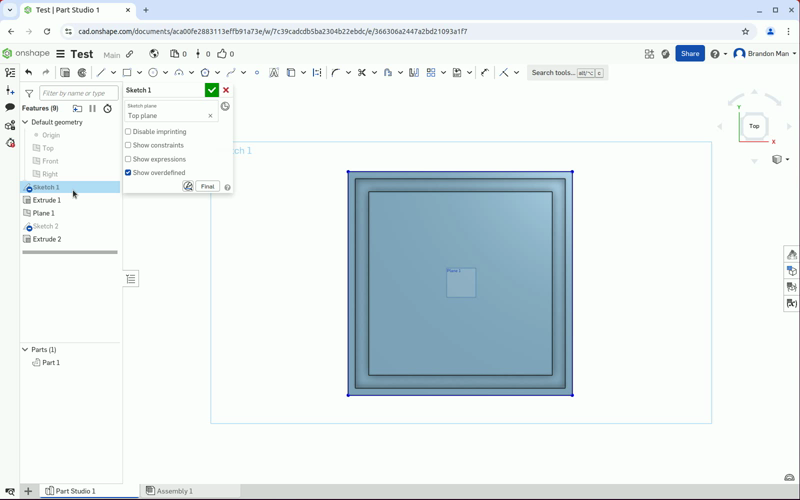
mouse_move(229, 92)
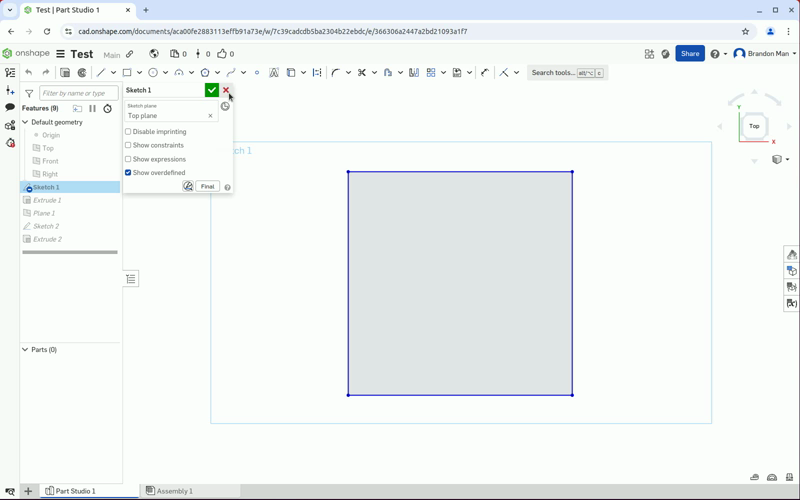
click(229, 92)
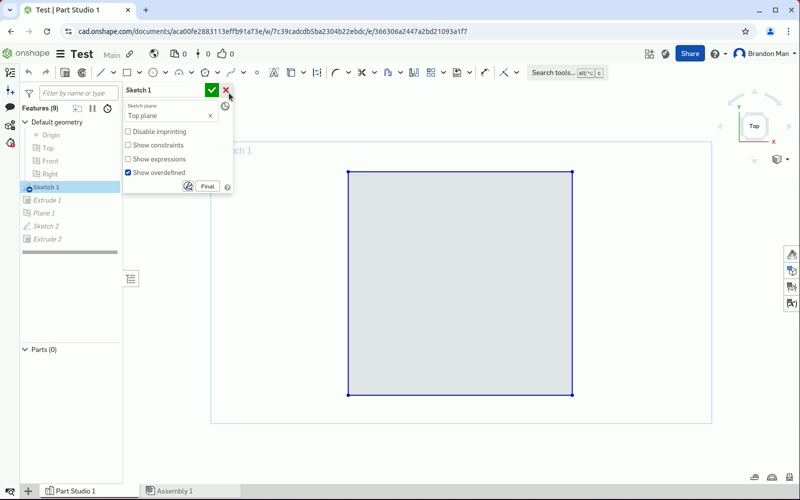
key(shift+s)
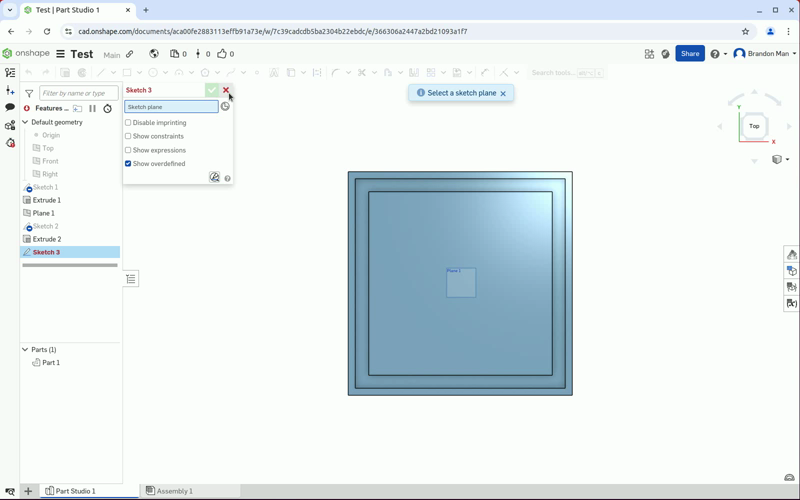
mouse_move(73, 215)
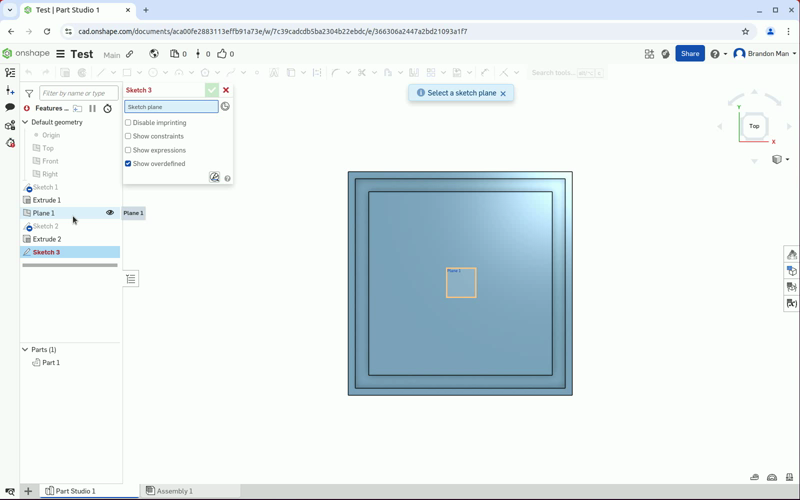
click(73, 215)
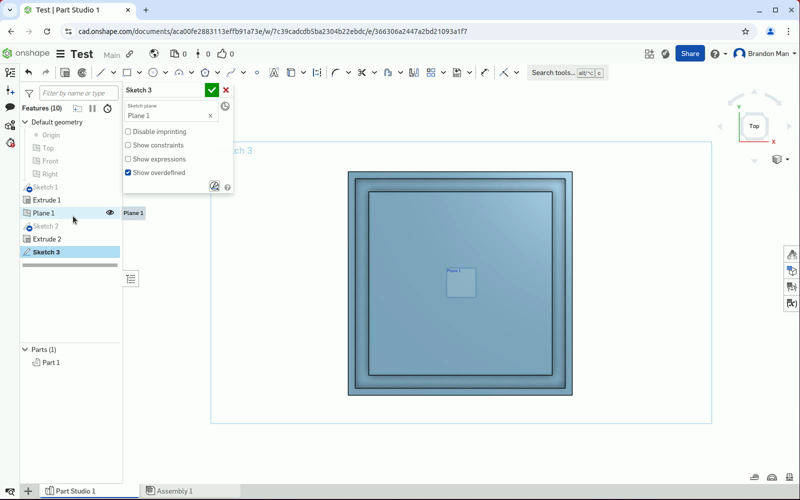
mouse_move(73, 352)
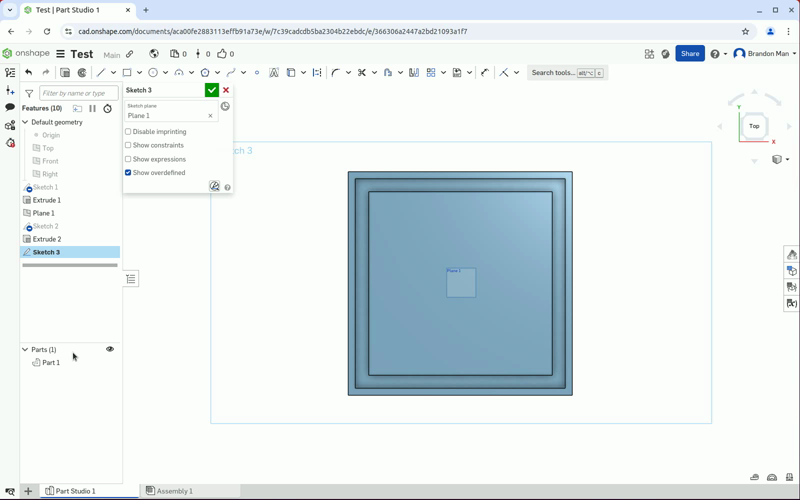
key(y)
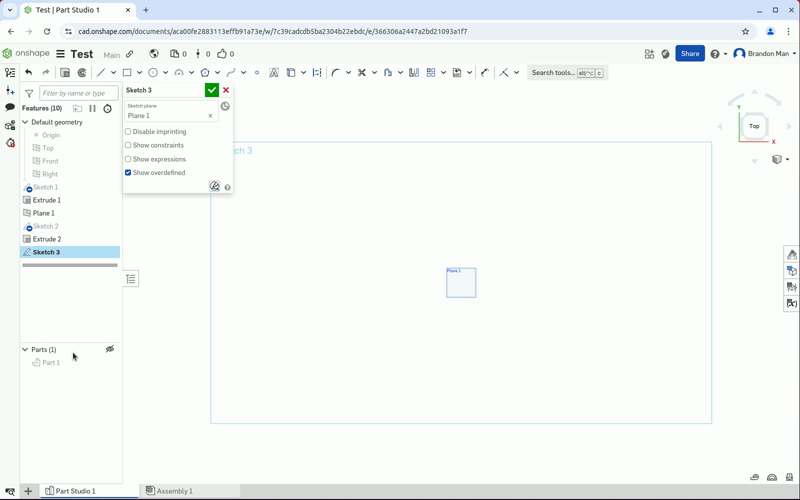
key(l)
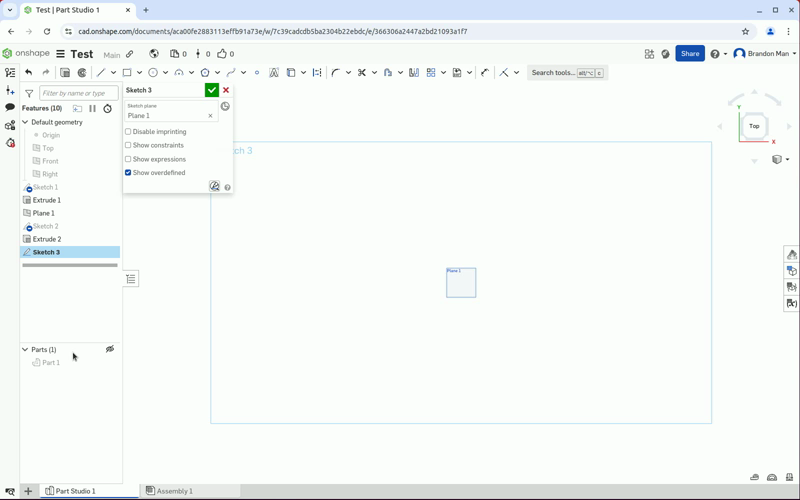
key_down(shift)
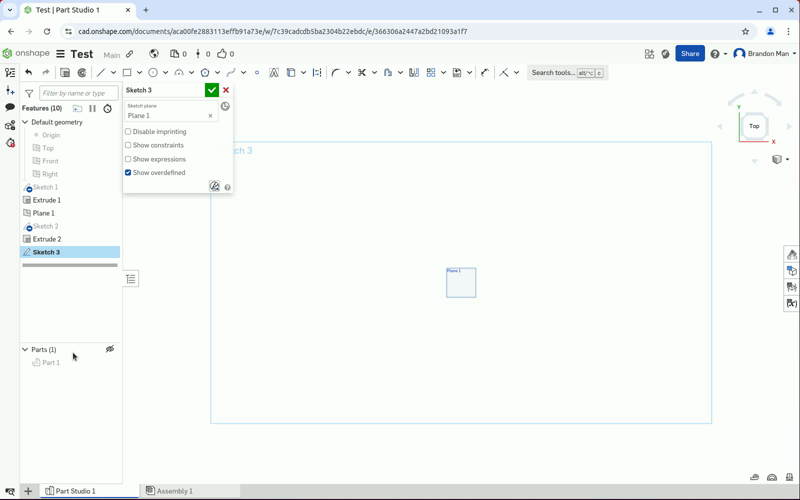
mouse_move(376, 367)
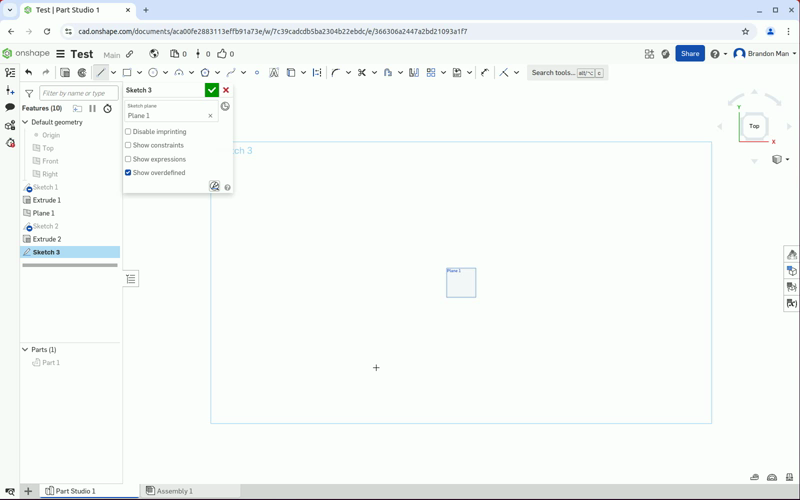
click(376, 367)
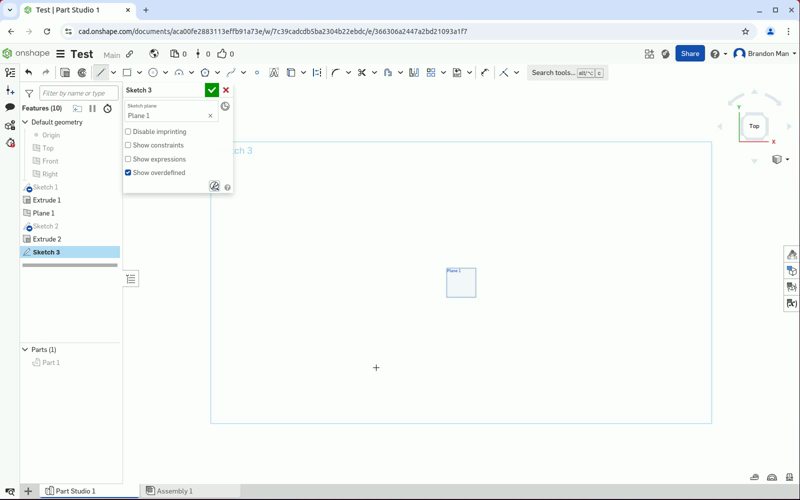
key_up(shift)
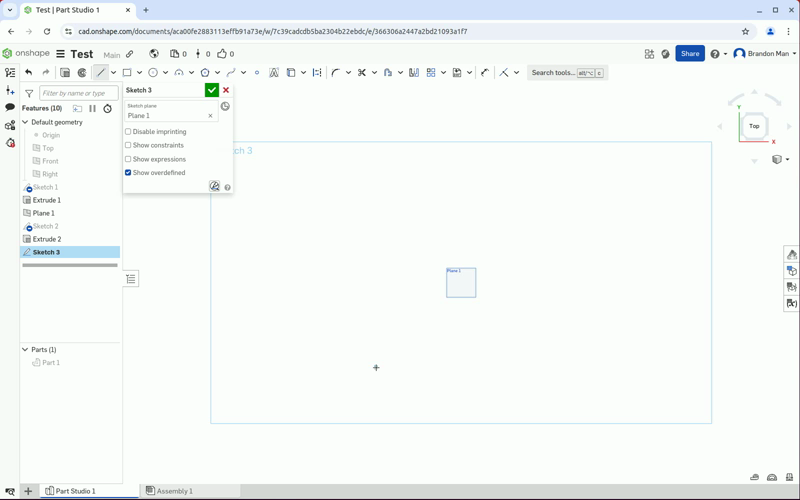
key_down(shift)
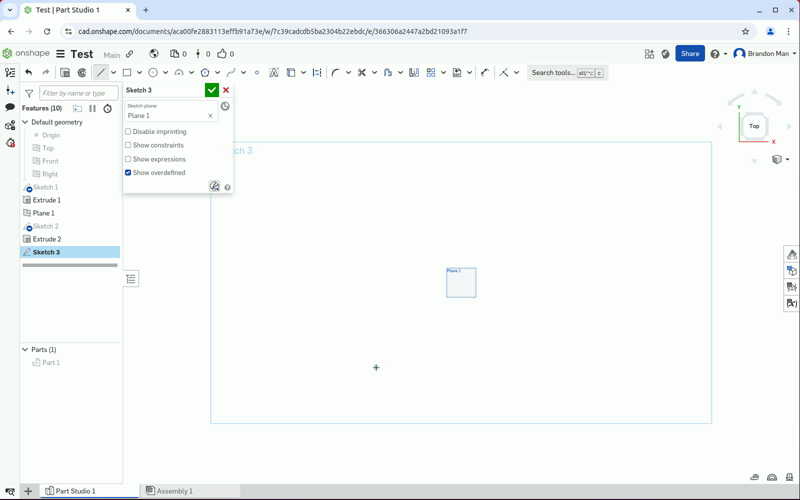
mouse_move(544, 367)
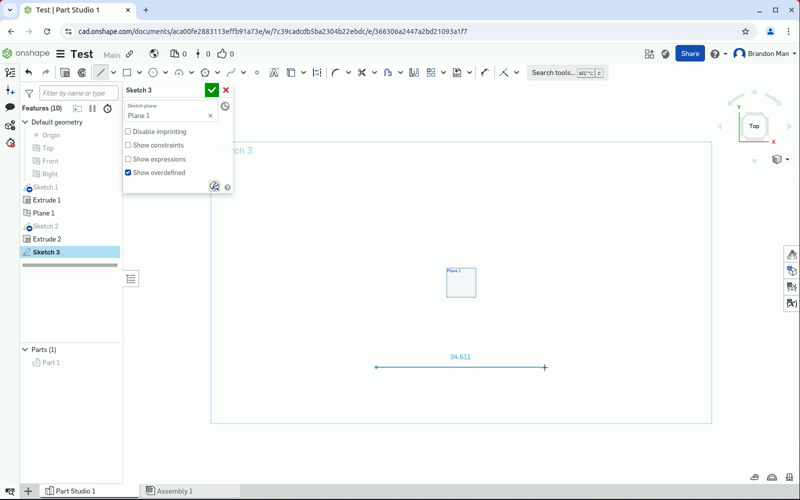
click(544, 367)
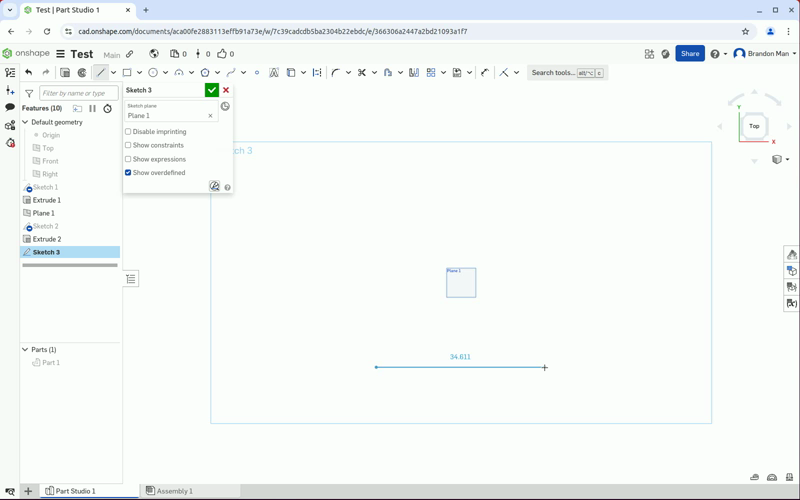
key_up(shift)
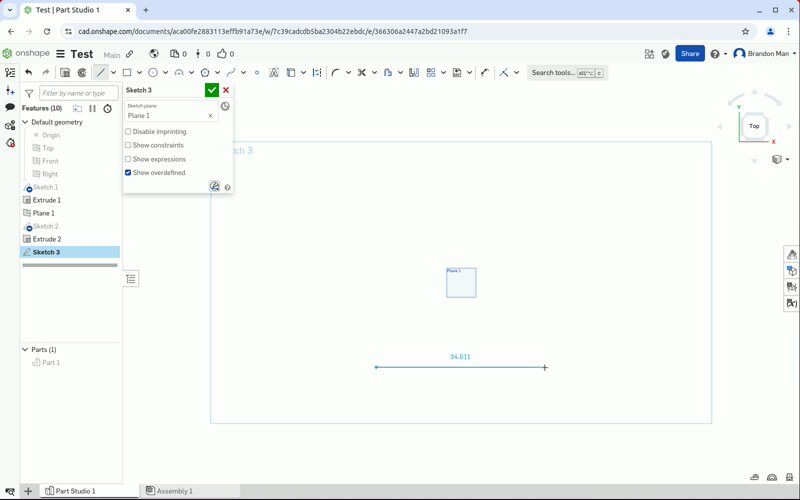
key_down(shift)
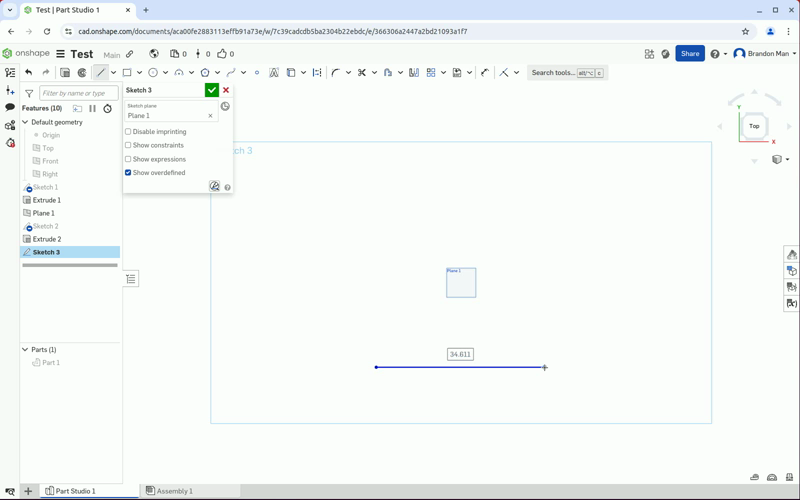
mouse_move(544, 198)
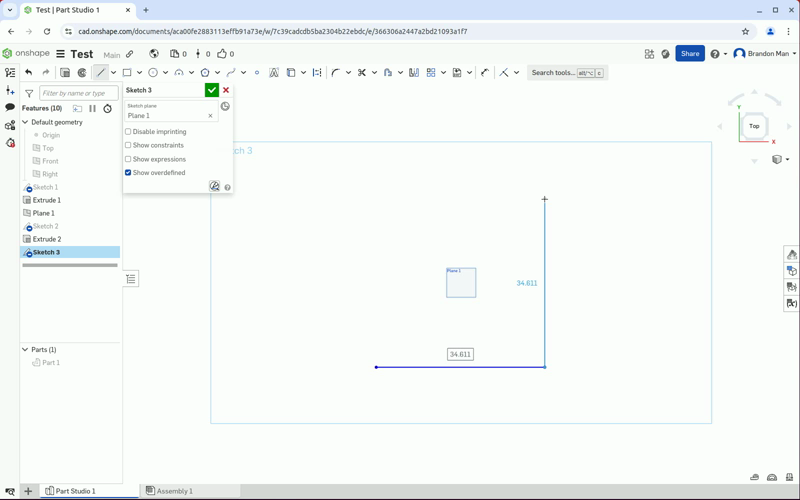
click(544, 198)
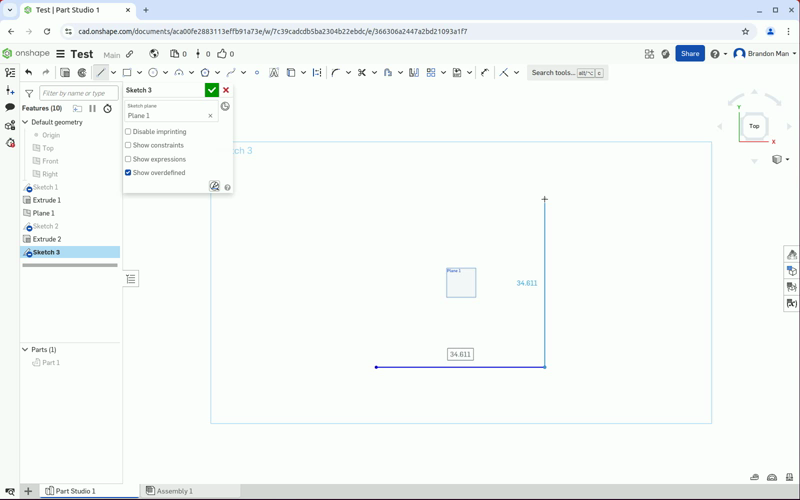
key_up(shift)
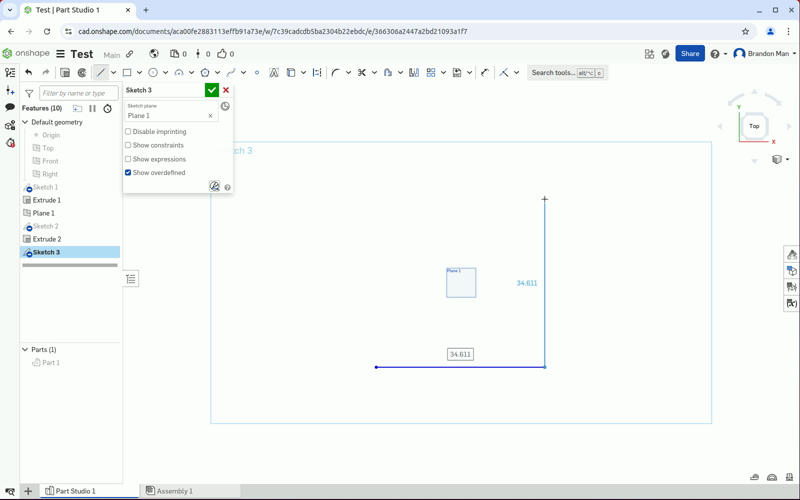
key_down(shift)
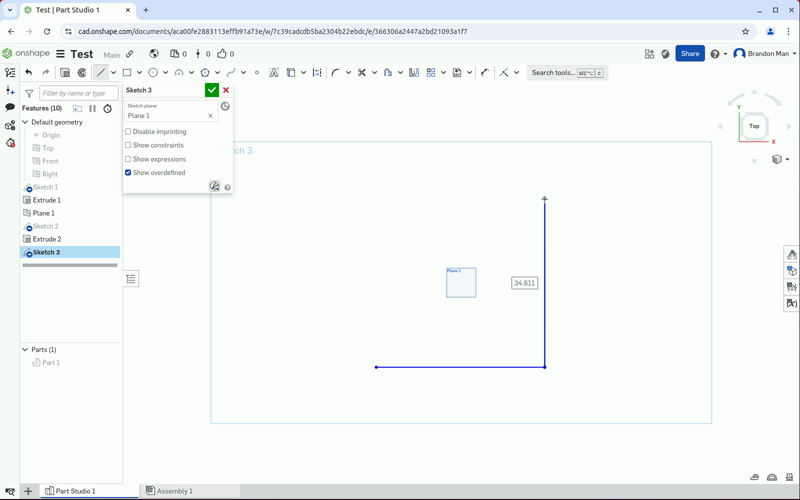
mouse_move(376, 198)
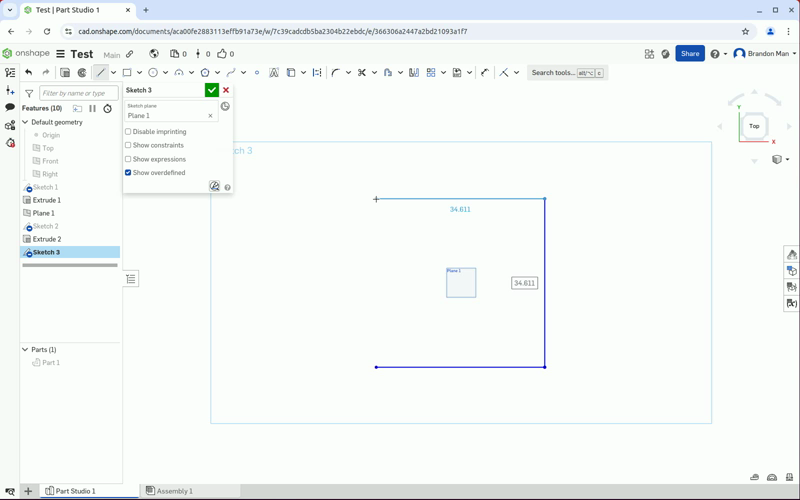
click(376, 198)
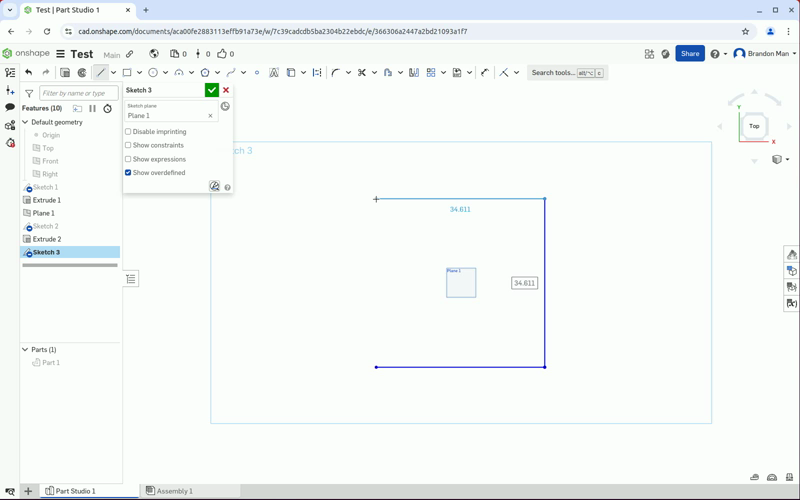
key_up(shift)
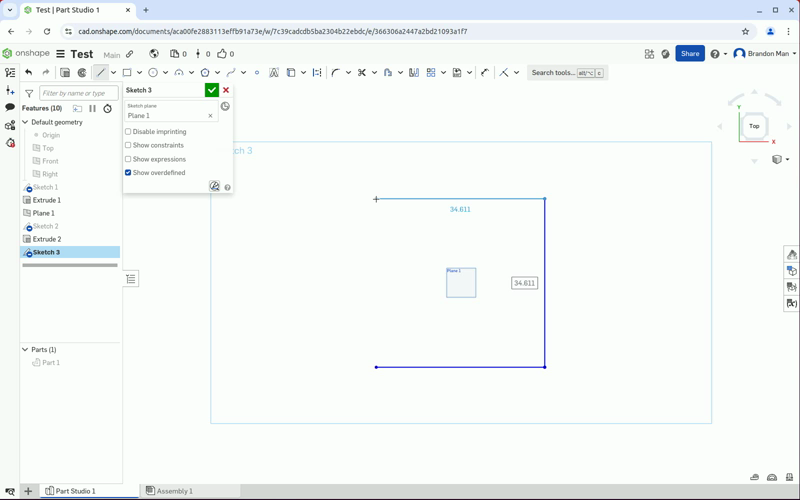
key_down(shift)
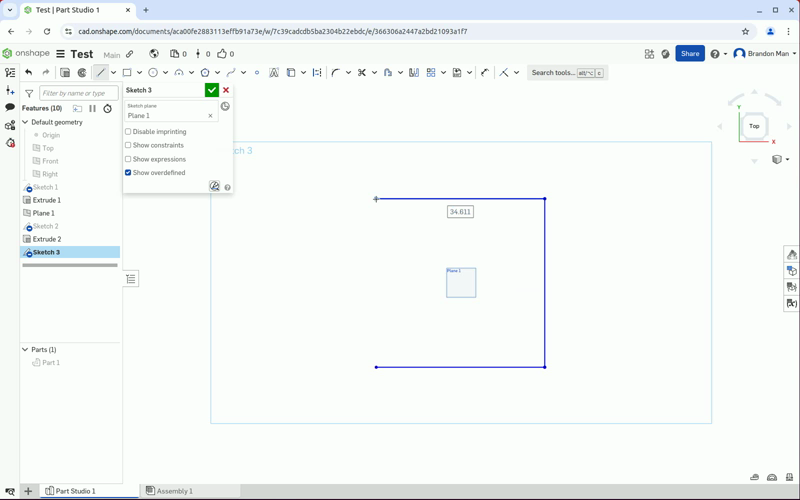
mouse_move(376, 367)
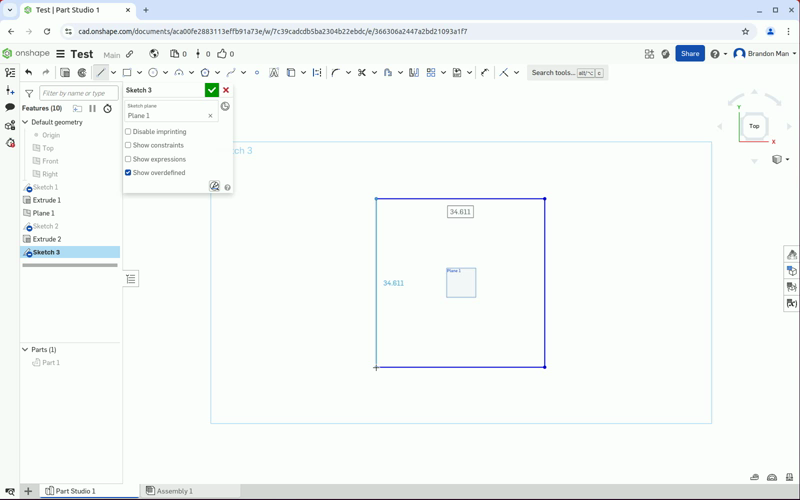
key_up(shift)
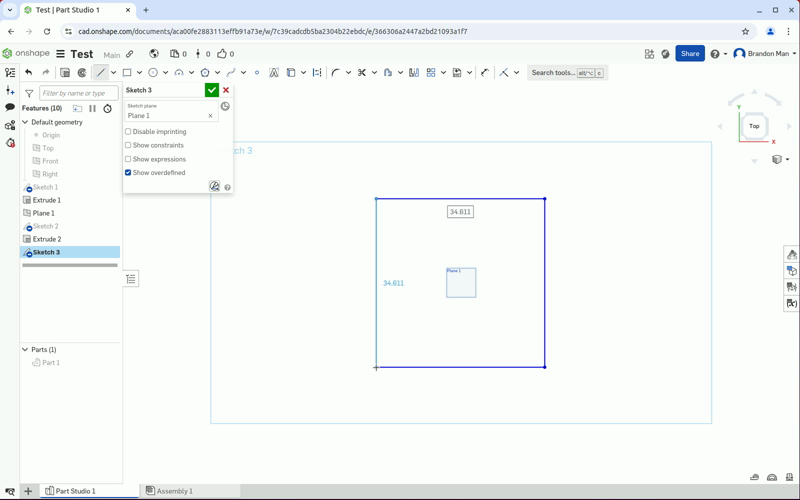
click(376, 367)
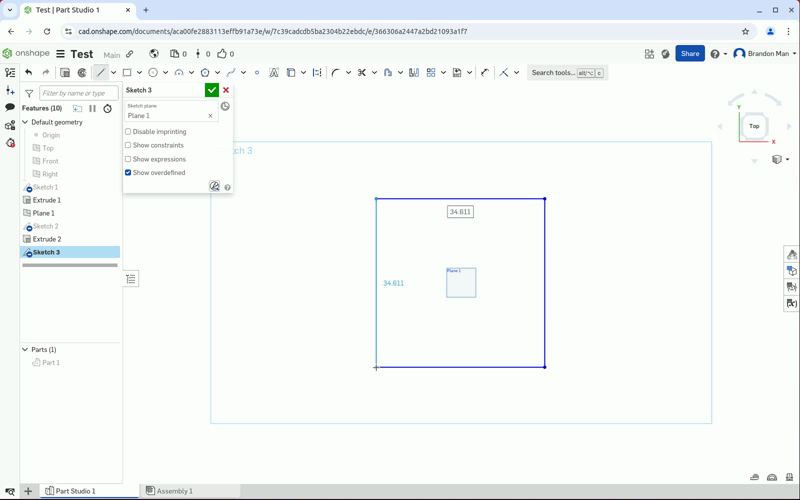
key(esc)
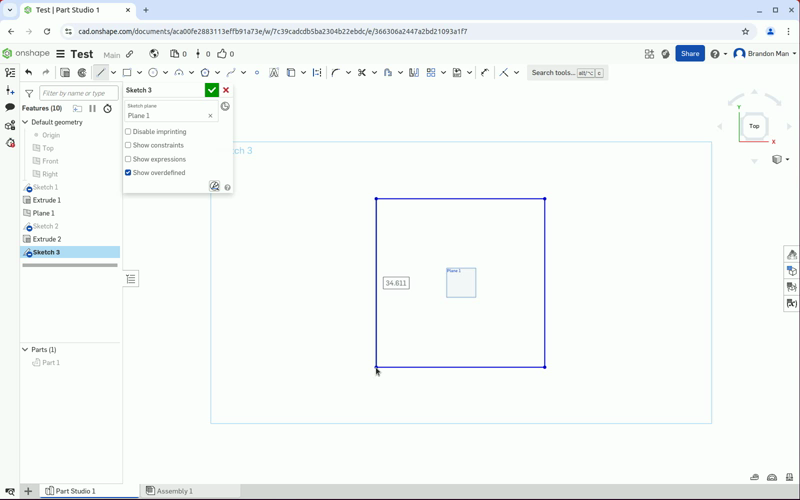
mouse_move(510, 249)
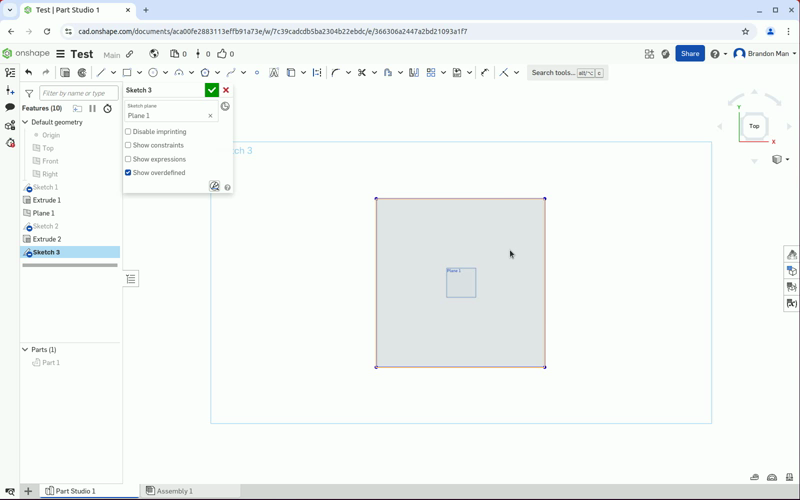
click(510, 249)
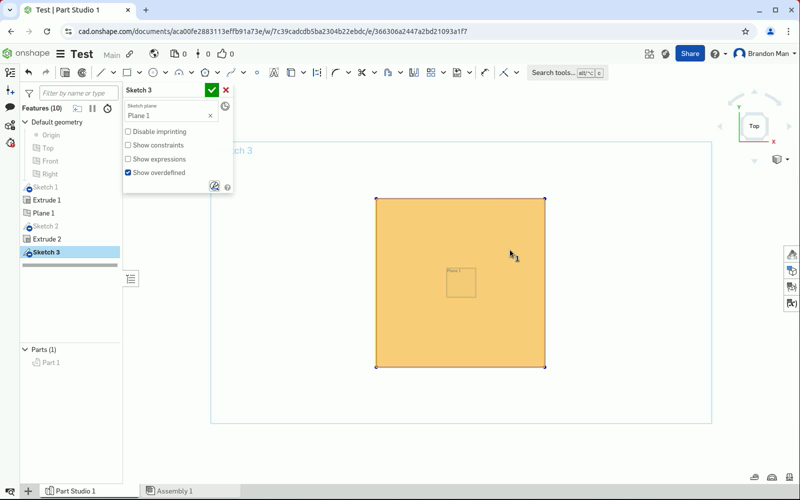
mouse_move(73, 352)
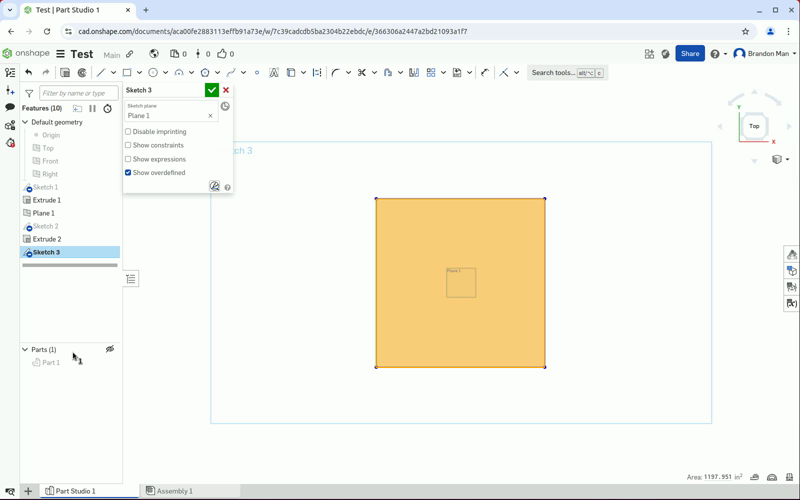
key(shift+y)
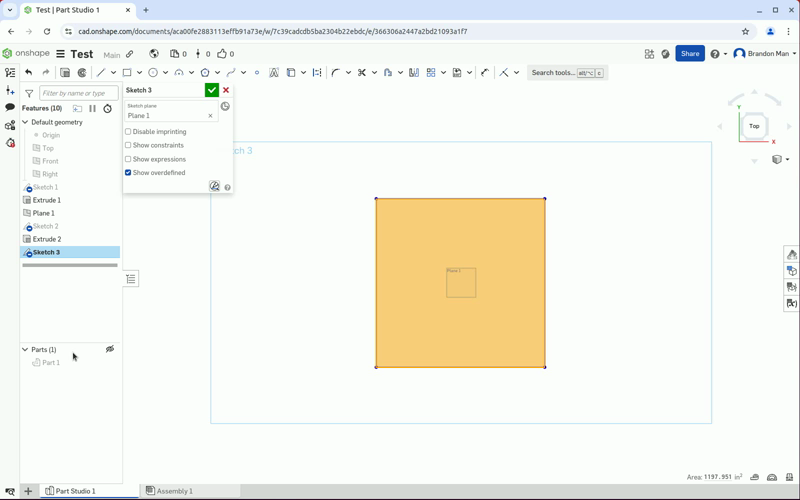
key(shift+e)
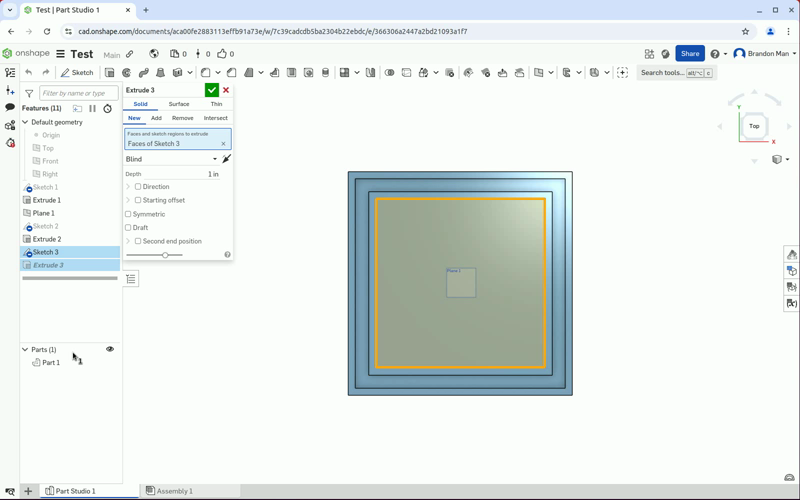
mouse_move(143, 106)
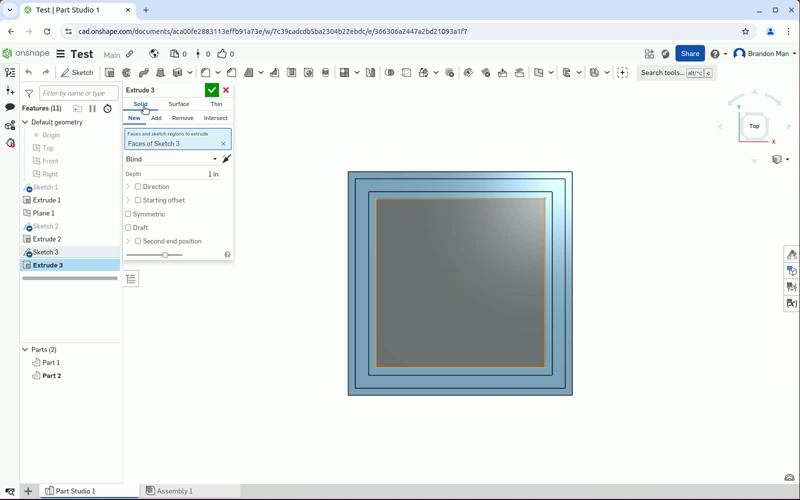
click(143, 106)
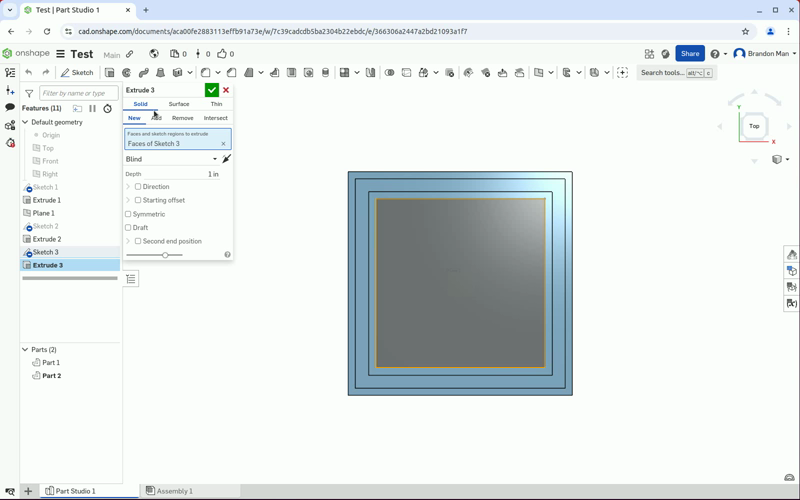
mouse_move(186, 120)
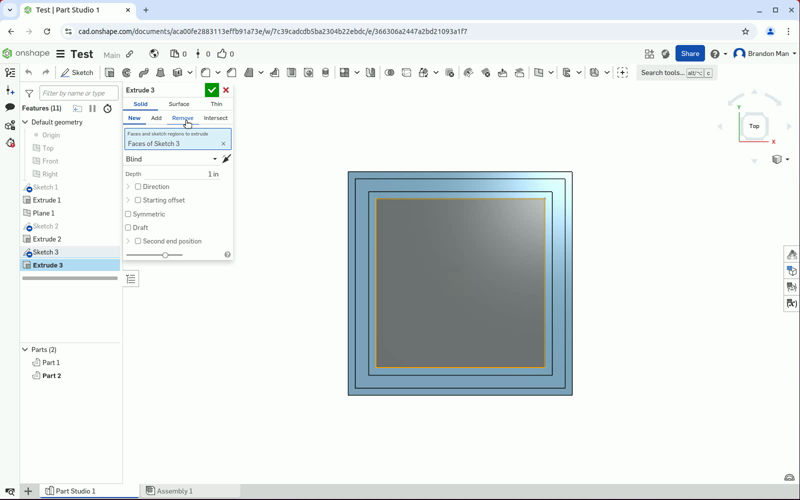
click(186, 120)
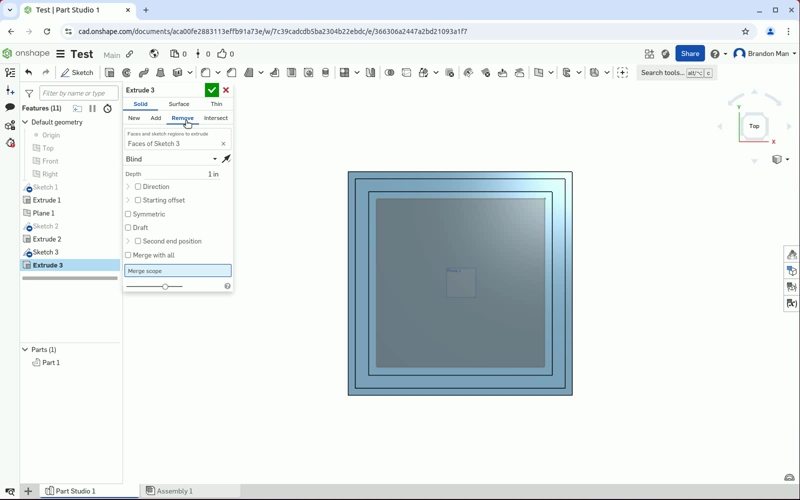
key(tab, 4)
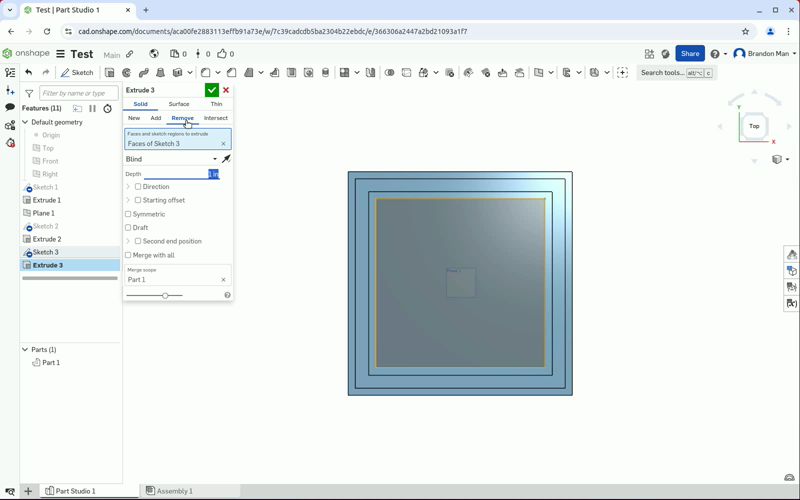
text(1.444)
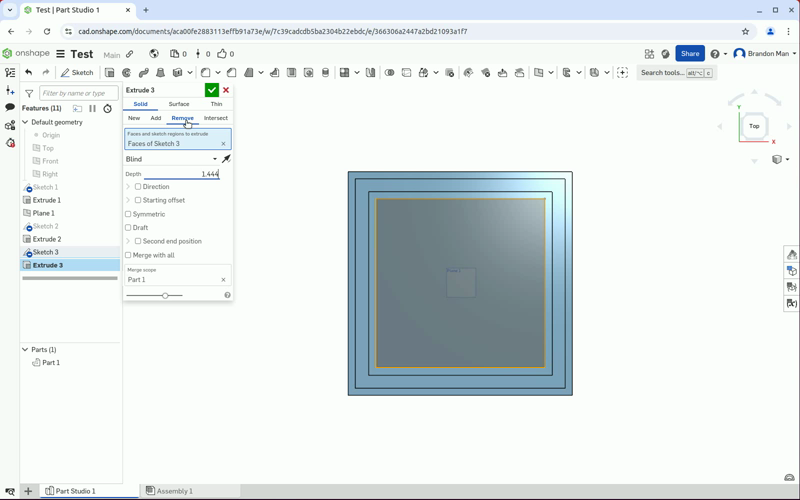
key(tab, 6)
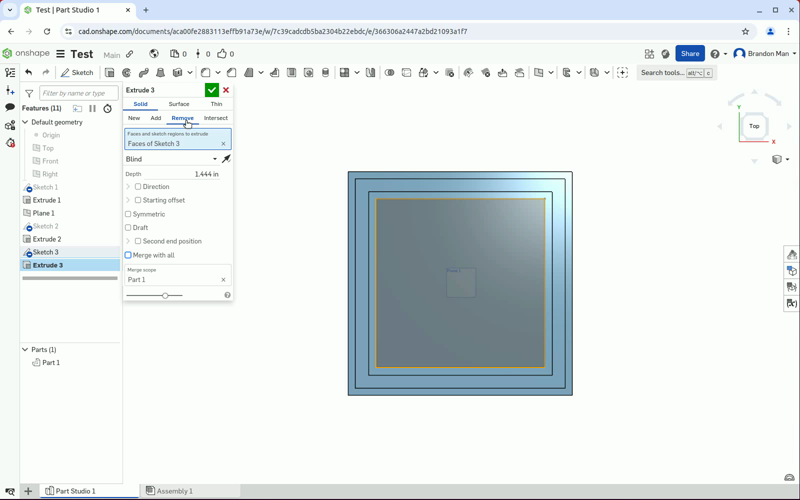
key(space)
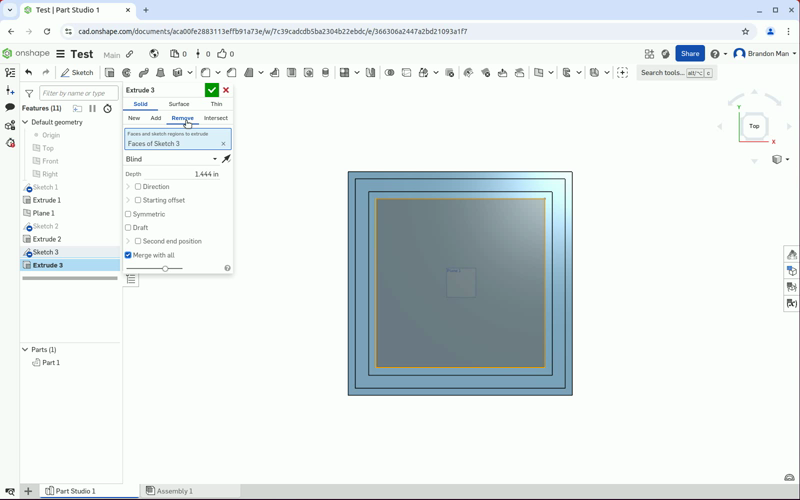
key(enter)
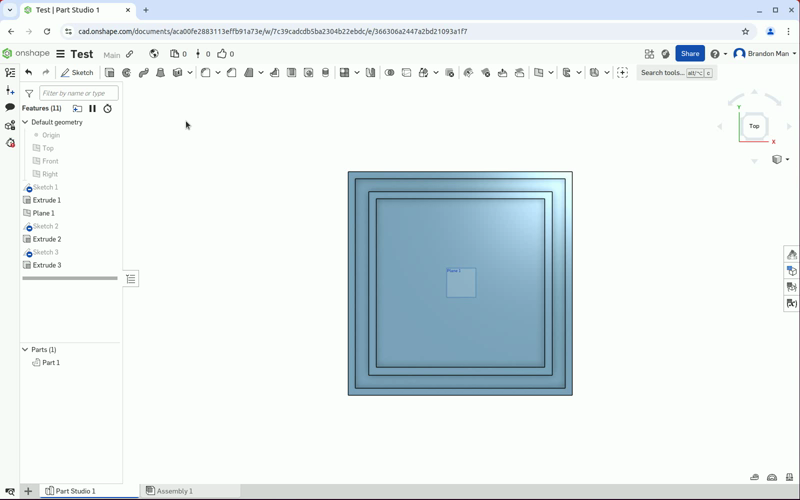
key(shift+h)
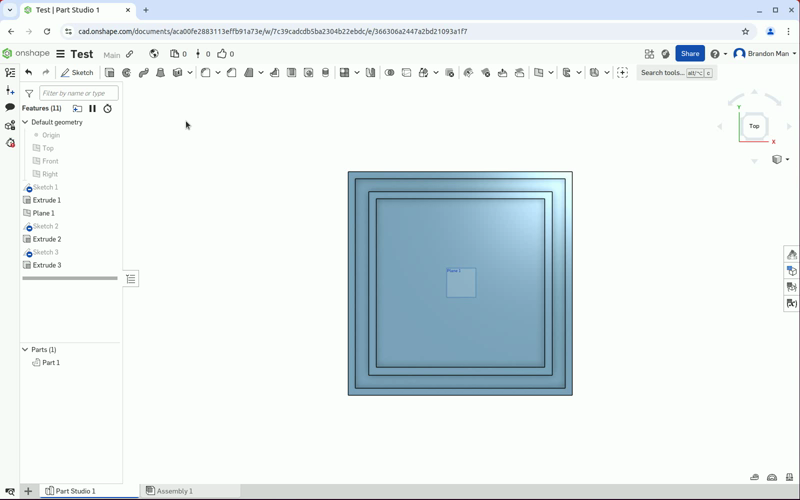
key(shift+h)
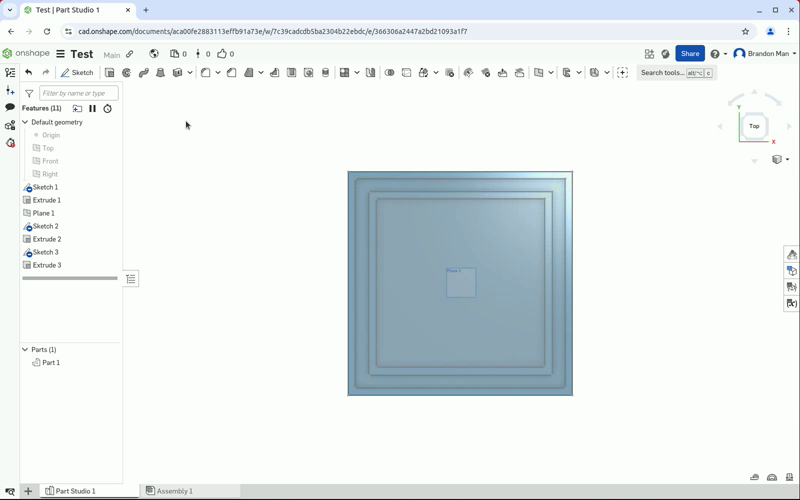
key(shift+7)
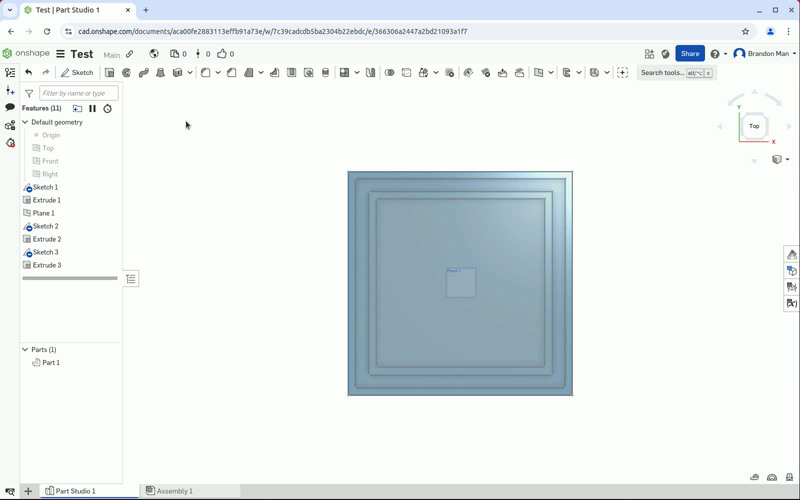
key(up, 3)
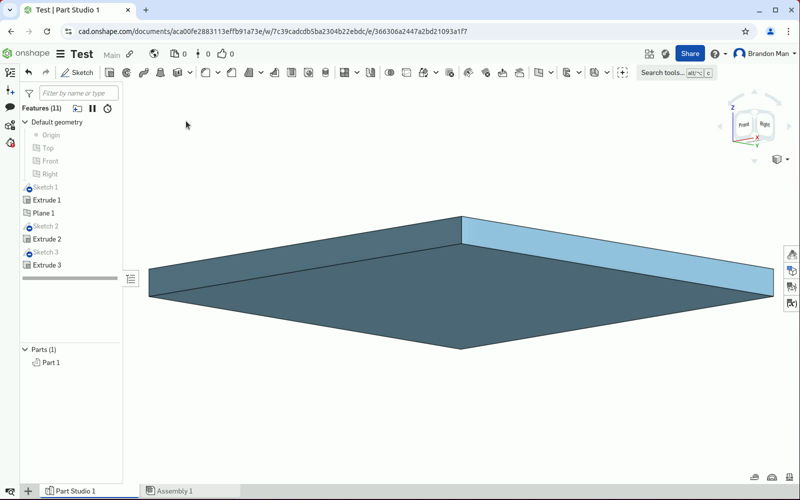
key(left, 3)
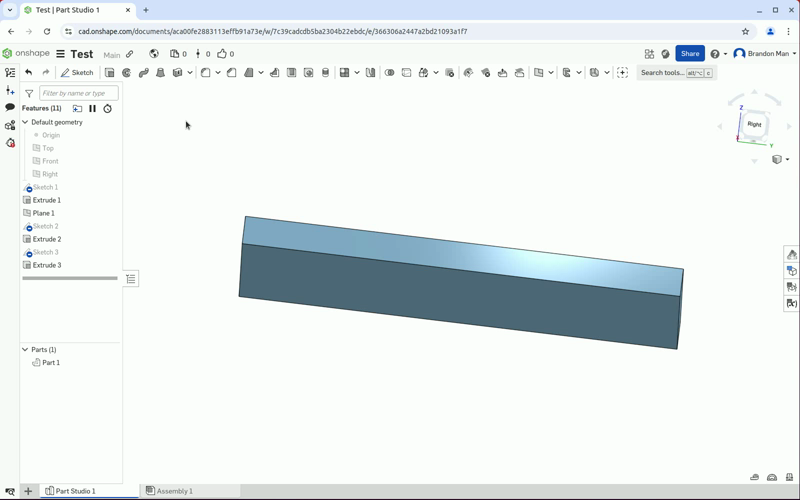
key(right, 3)
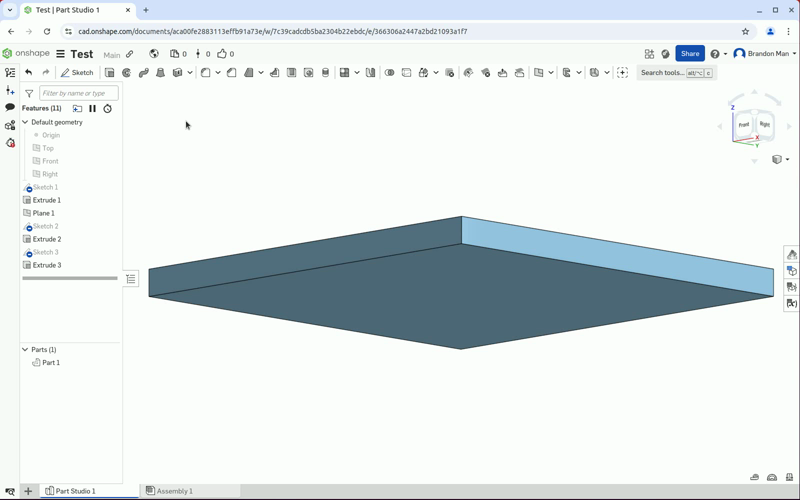
key(down, 3)
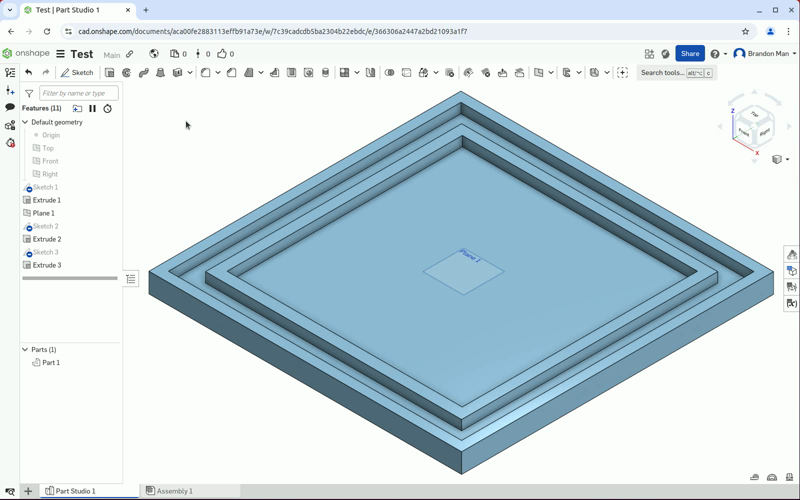
mouse_move(73, 189)
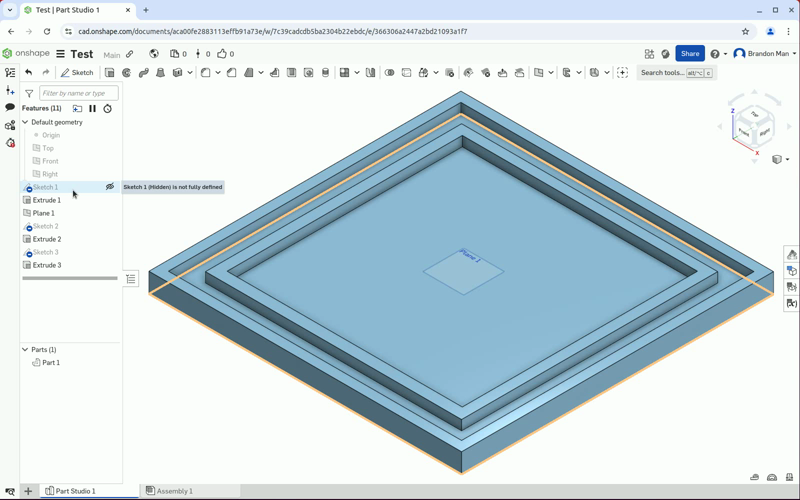
click(73, 189)